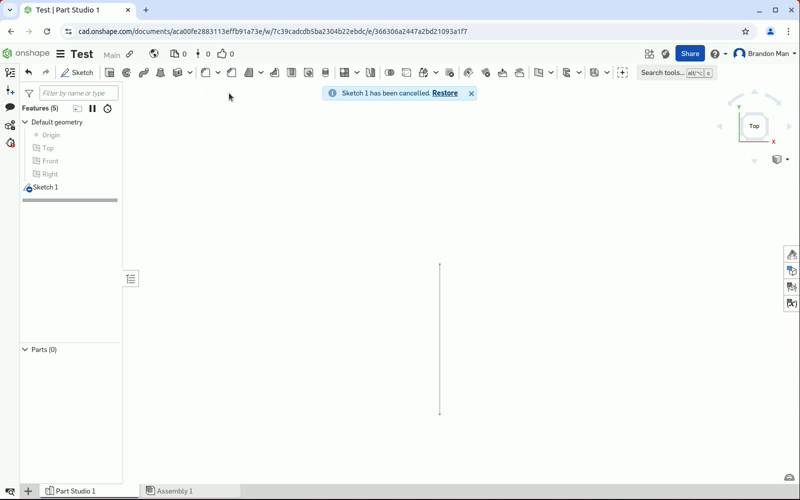
key(shift+h)
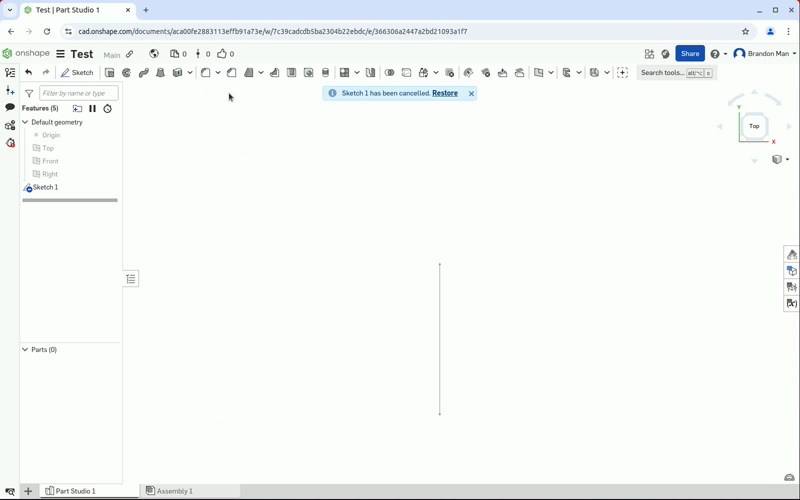
key(shift+s)
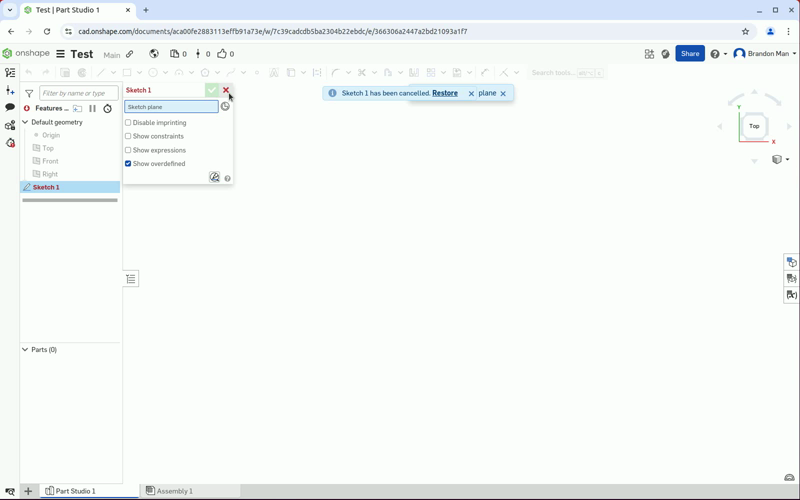
mouse_move(73, 150)
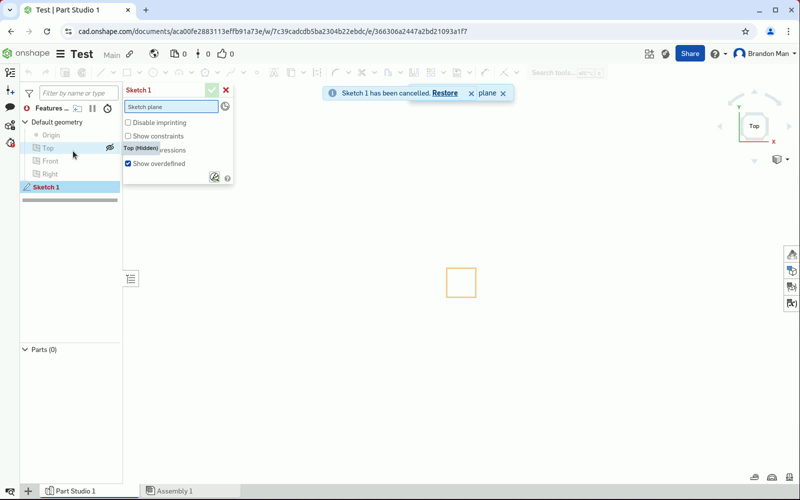
click(73, 150)
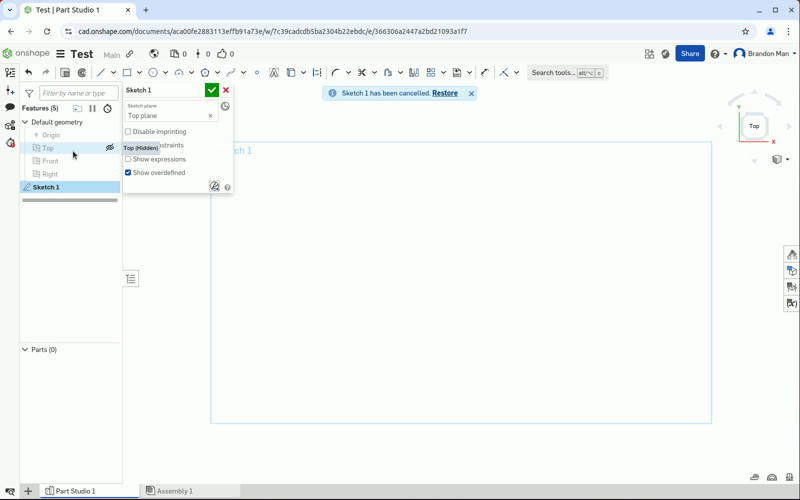
mouse_move(73, 352)
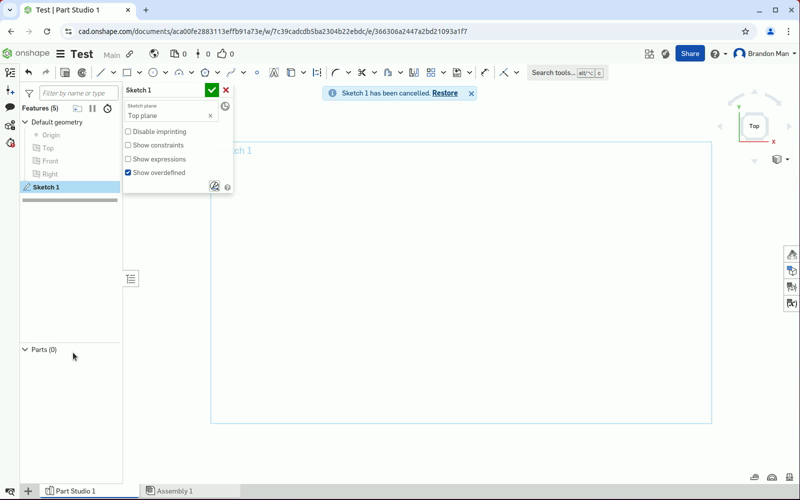
key(y)
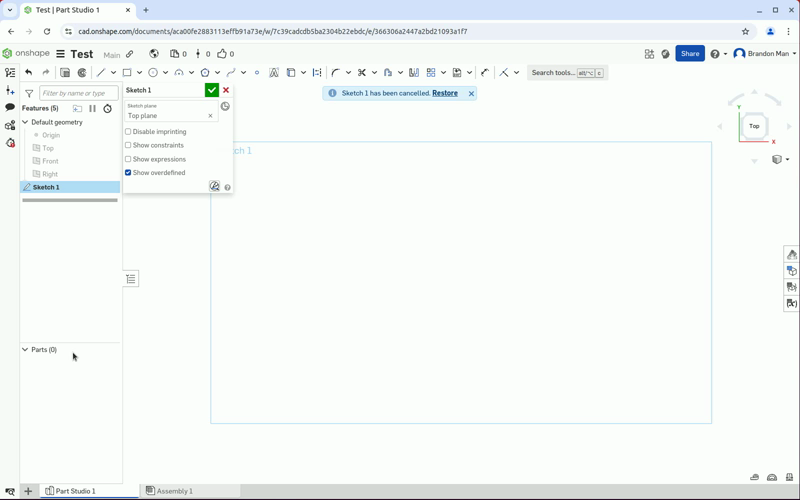
key(l)
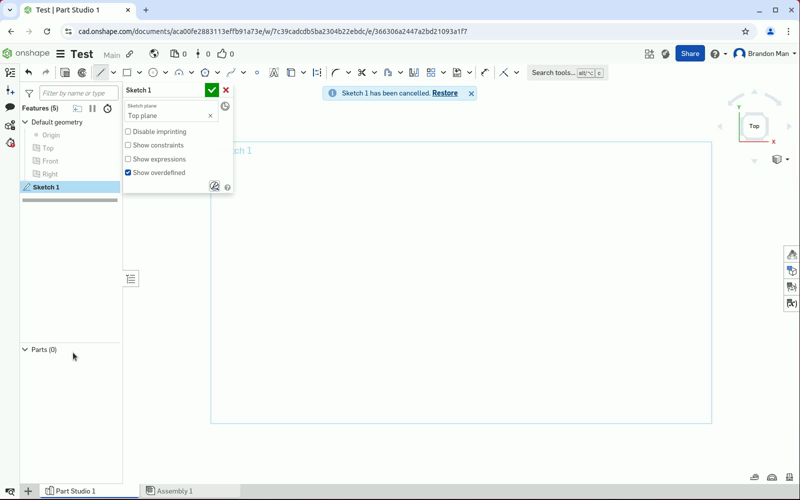
key_down(shift)
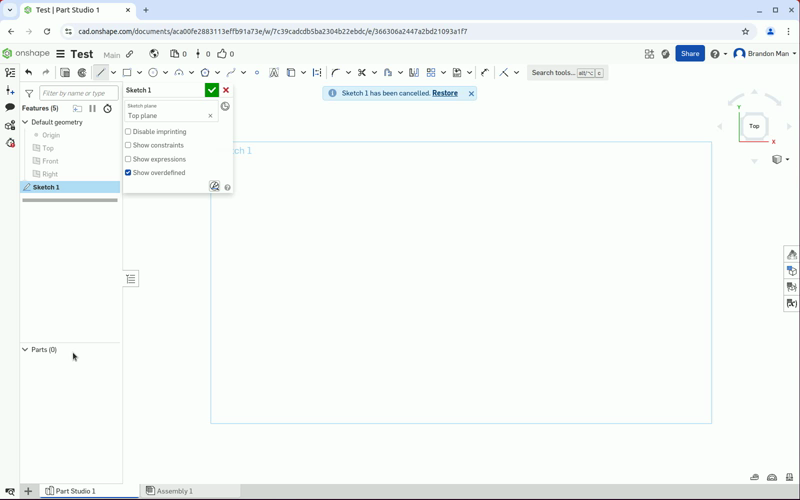
mouse_move(384, 325)
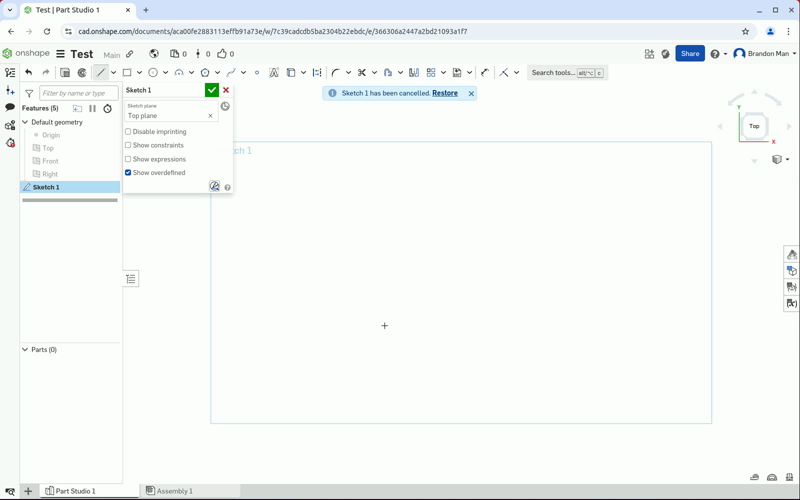
click(384, 325)
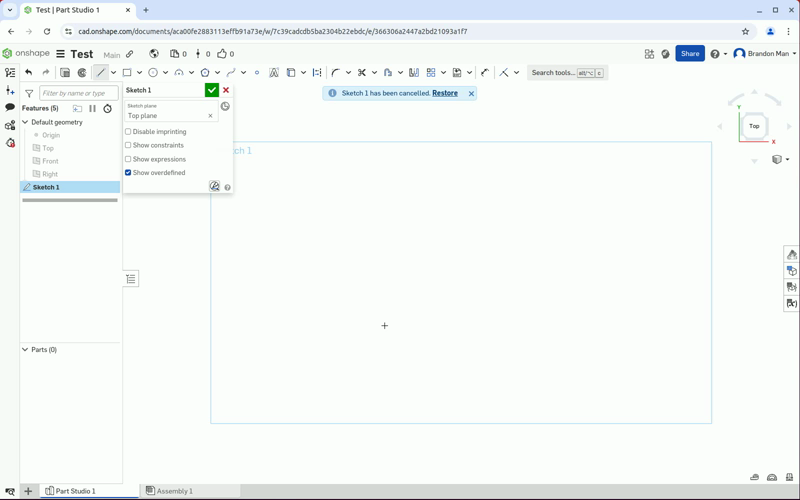
key_up(shift)
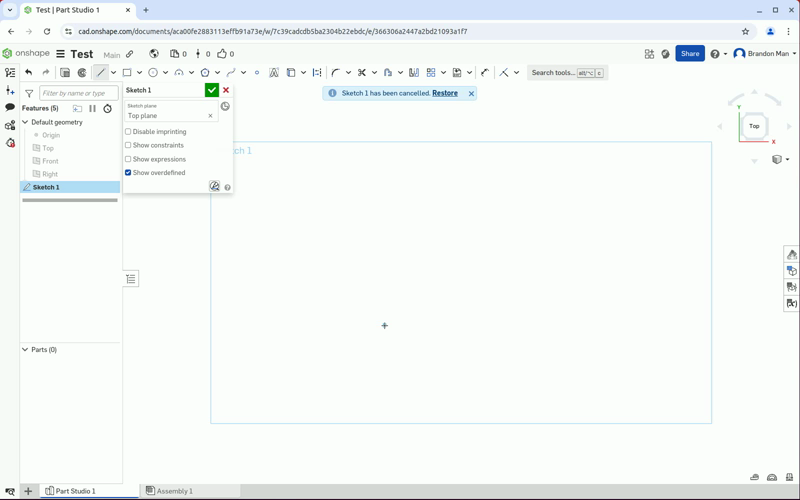
key_down(shift)
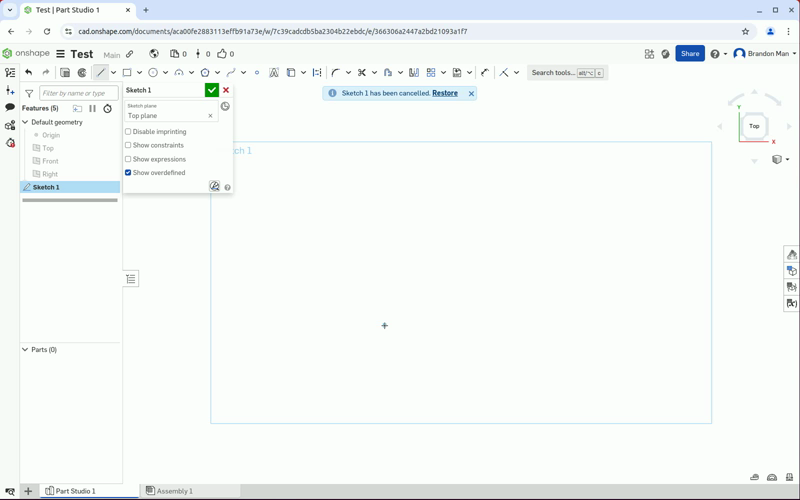
mouse_move(535, 325)
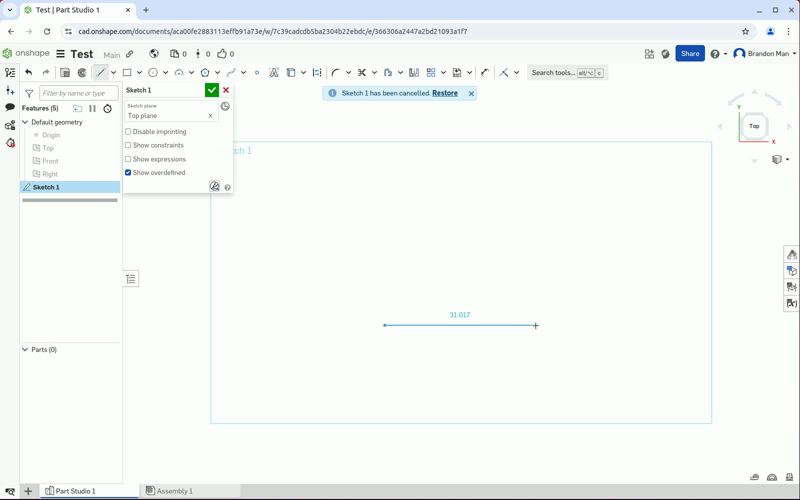
click(535, 325)
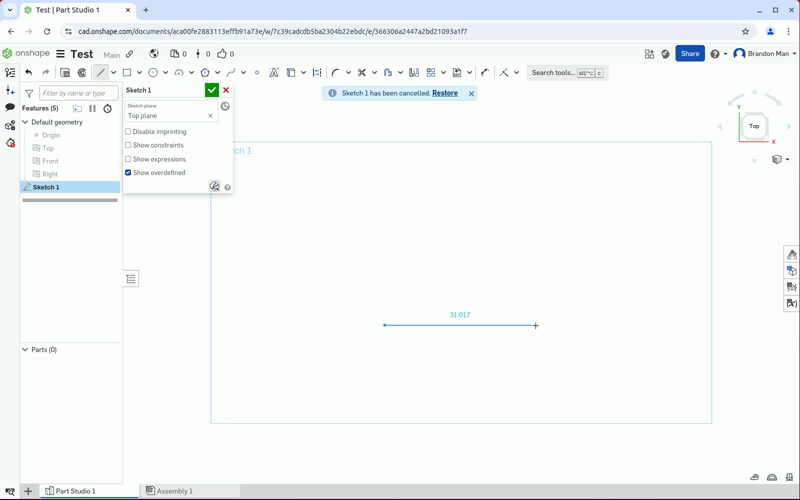
key_up(shift)
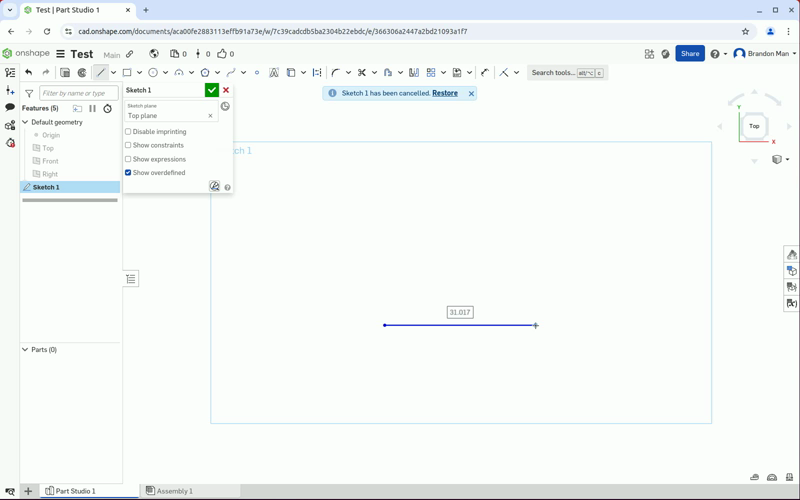
key_down(shift)
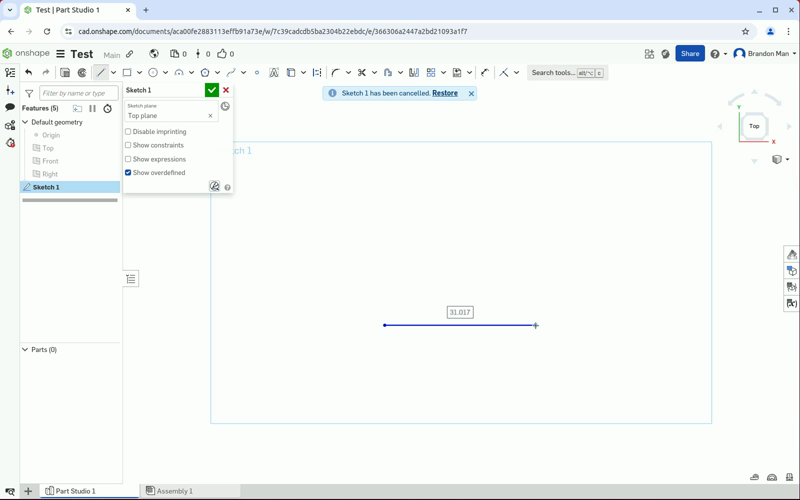
mouse_move(535, 242)
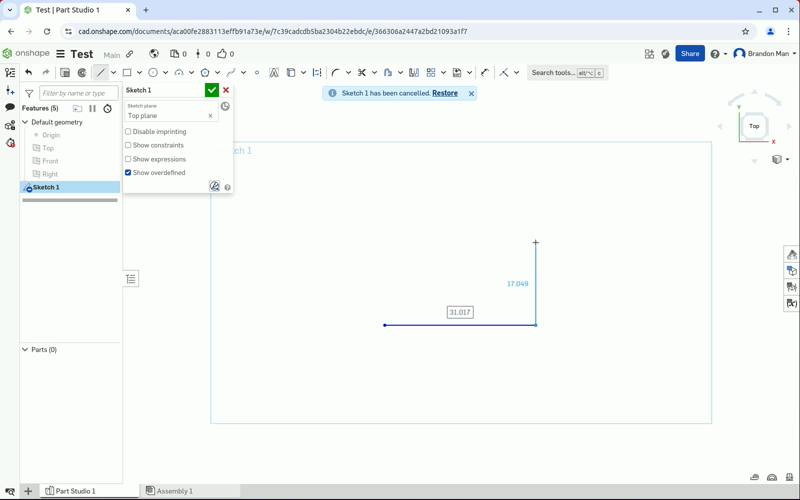
click(535, 242)
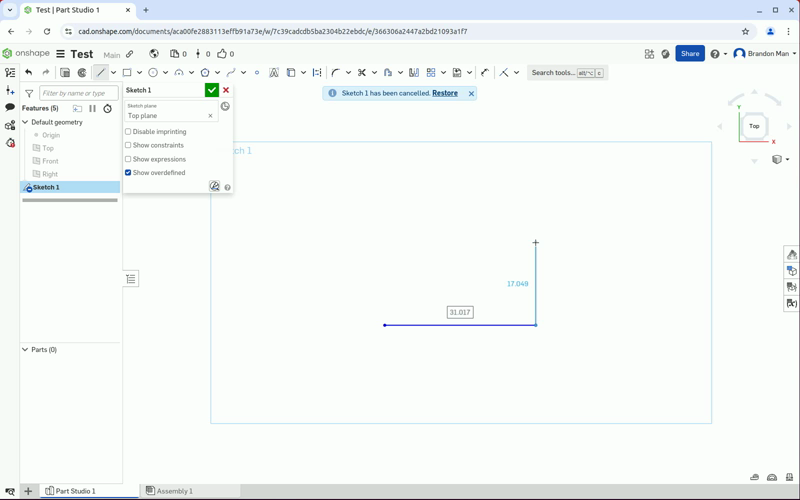
key_up(shift)
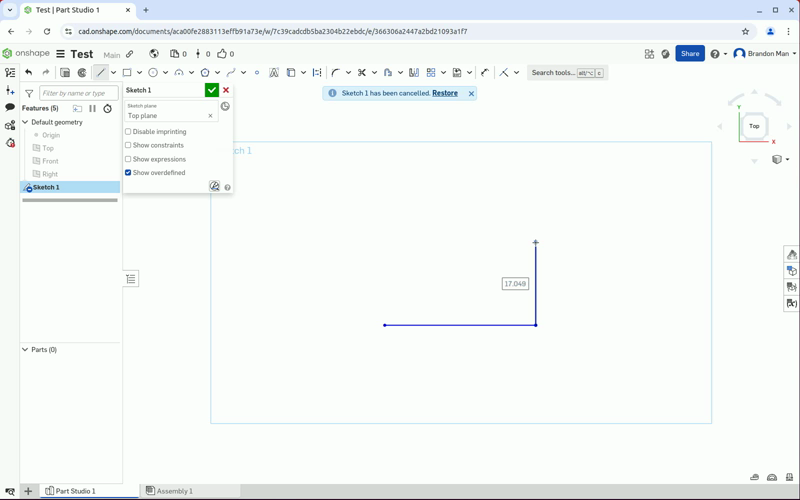
key_down(shift)
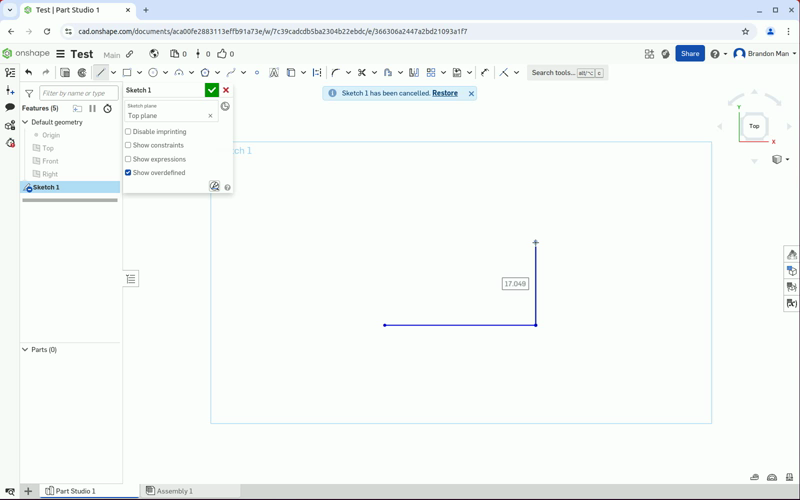
mouse_move(384, 242)
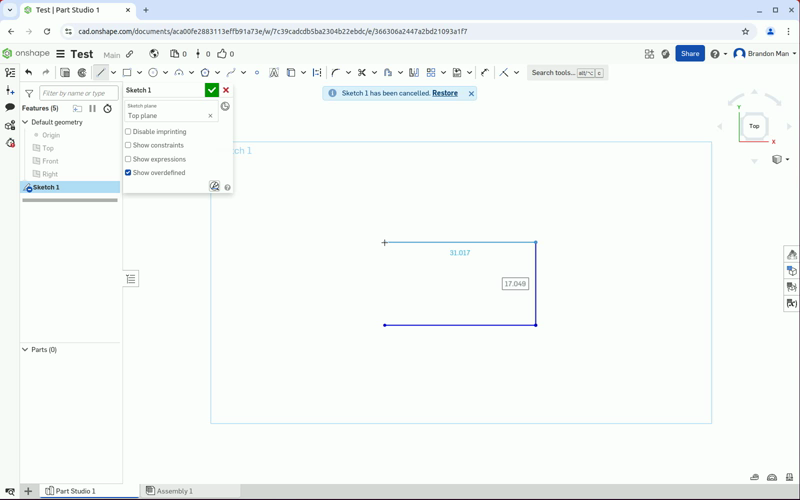
click(384, 242)
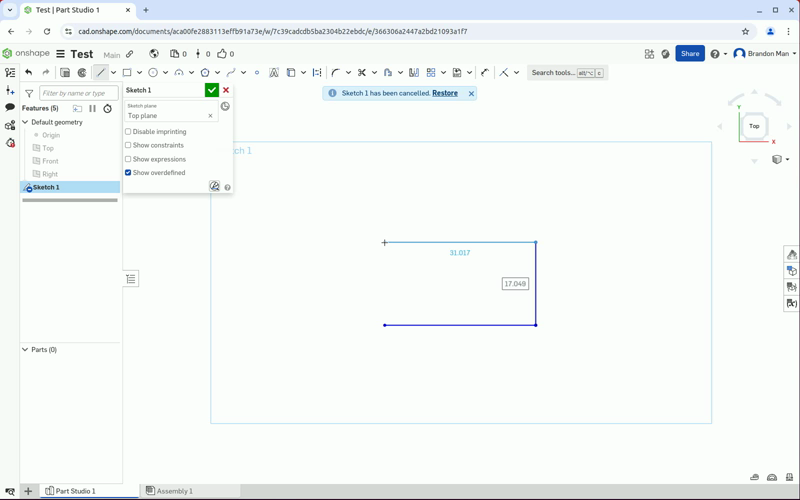
key_up(shift)
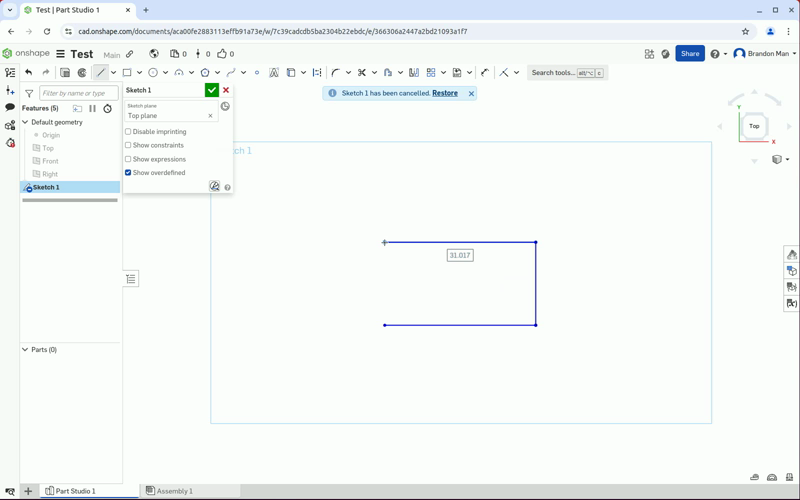
key_down(shift)
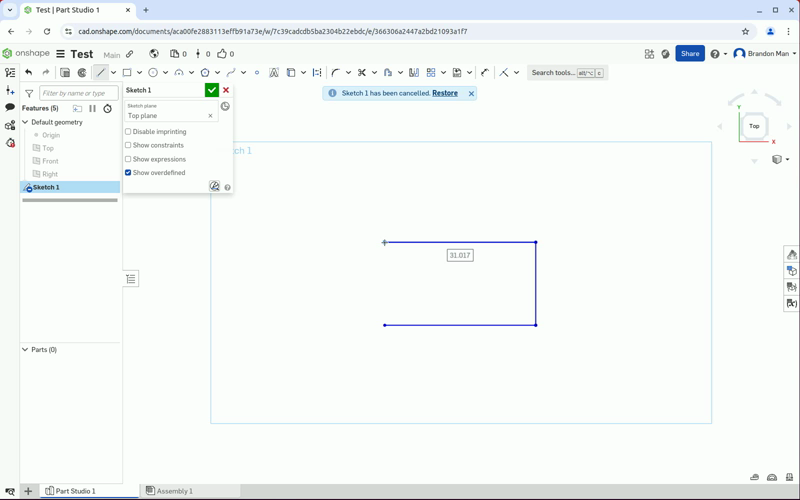
mouse_move(384, 325)
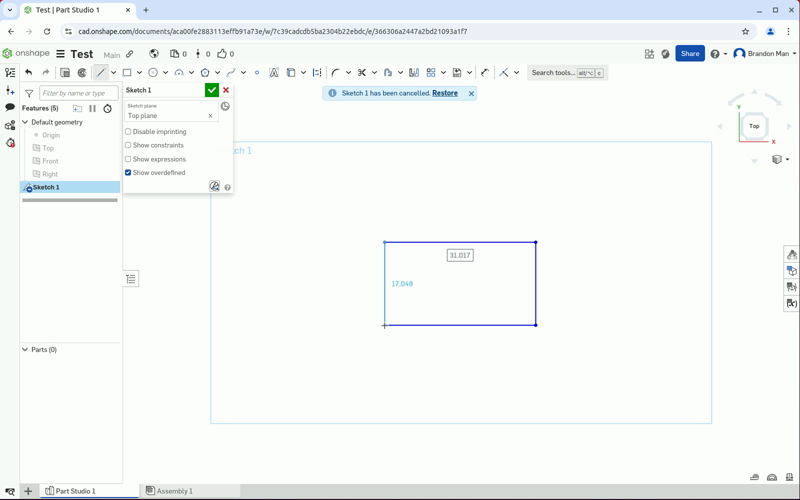
key_up(shift)
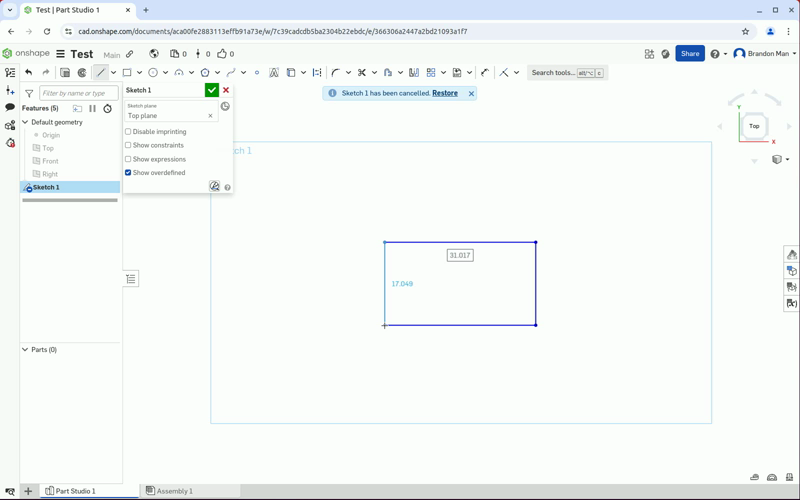
click(384, 325)
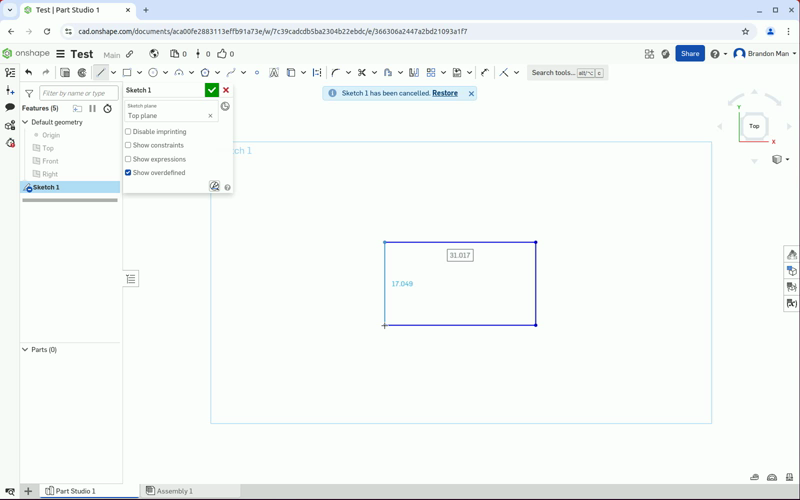
key(esc)
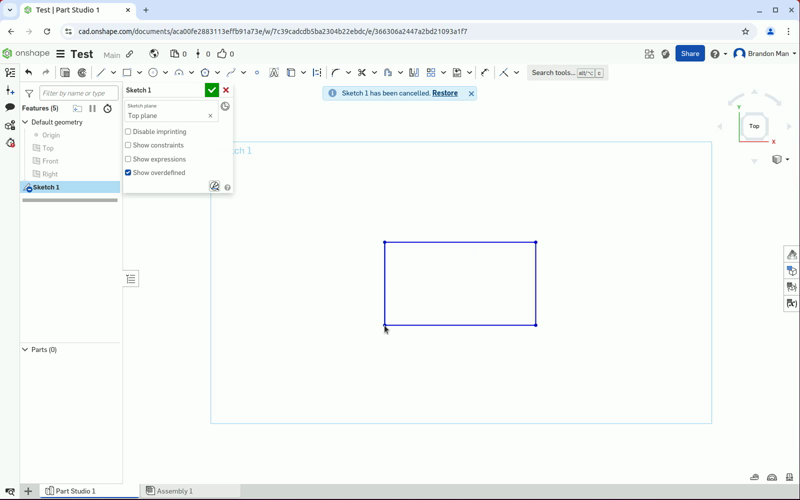
mouse_move(476, 263)
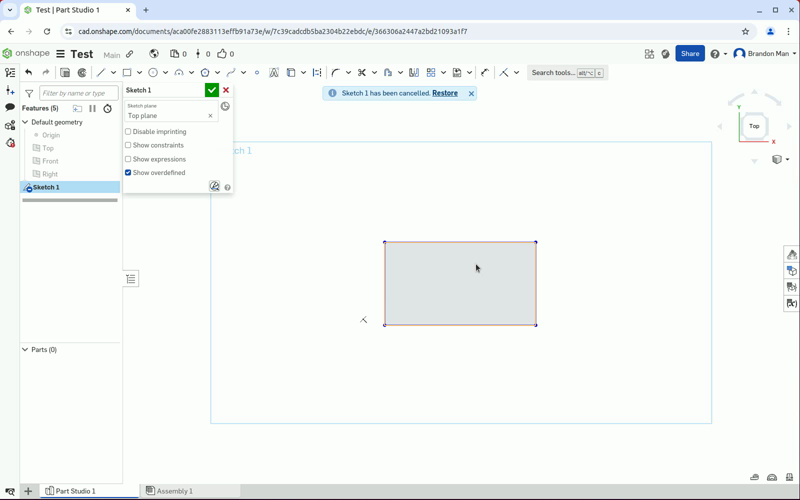
click(476, 263)
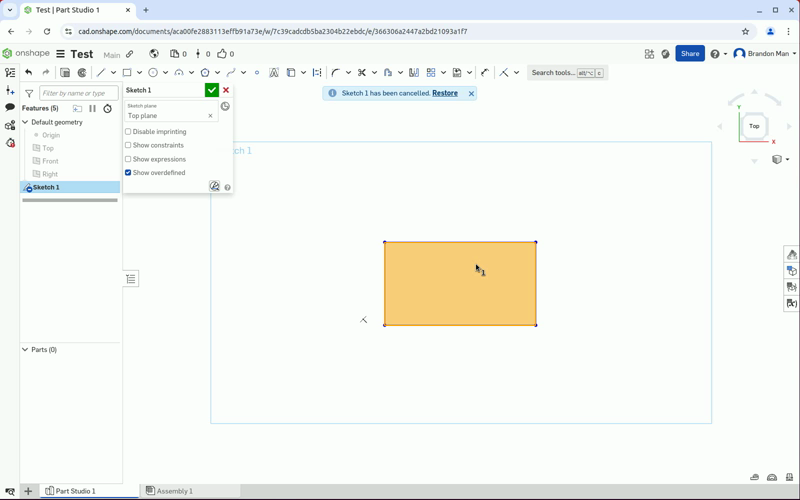
mouse_move(73, 352)
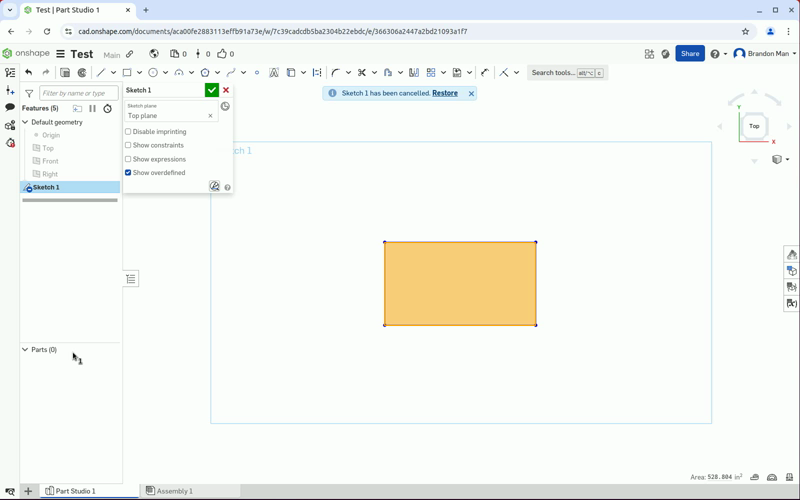
key(shift+y)
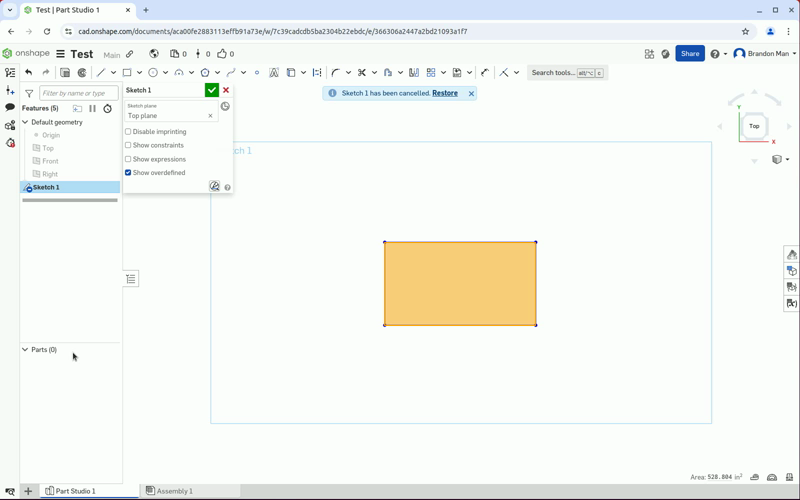
key(shift+e)
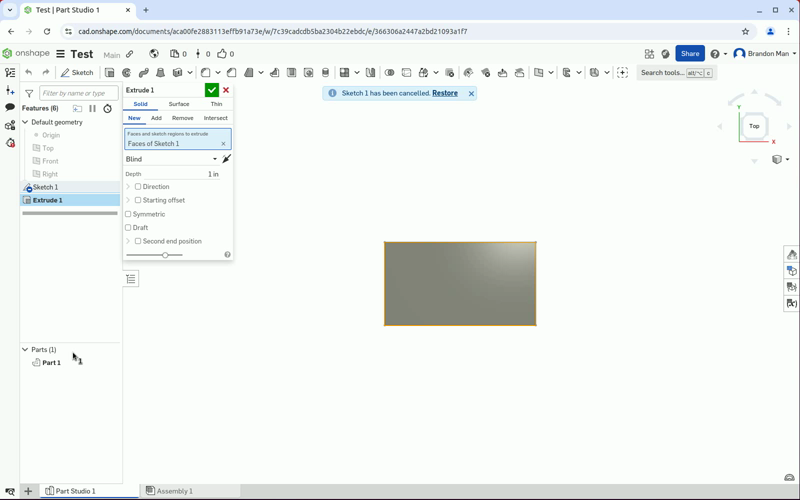
mouse_move(143, 106)
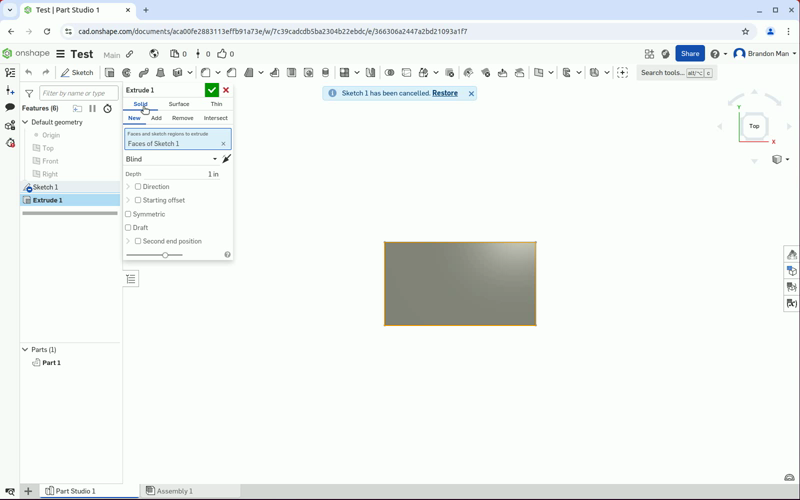
click(143, 106)
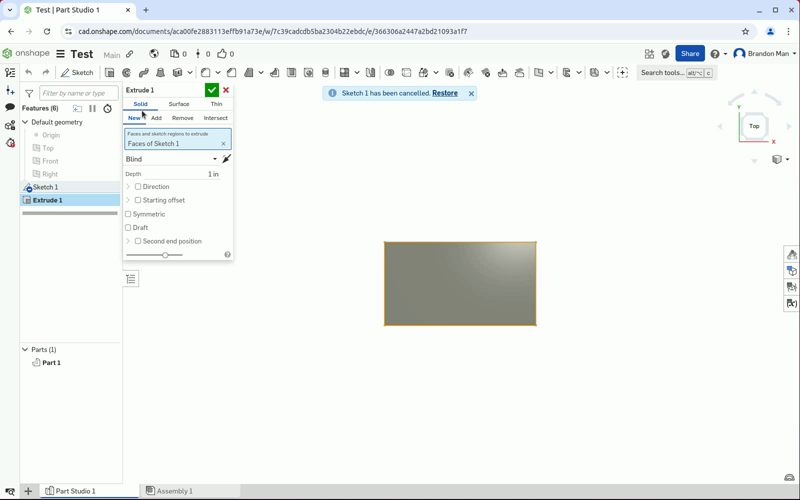
mouse_move(137, 120)
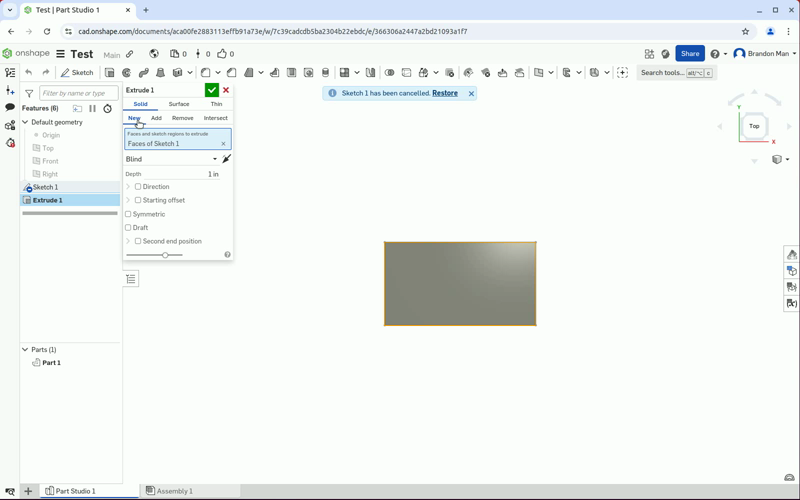
click(137, 120)
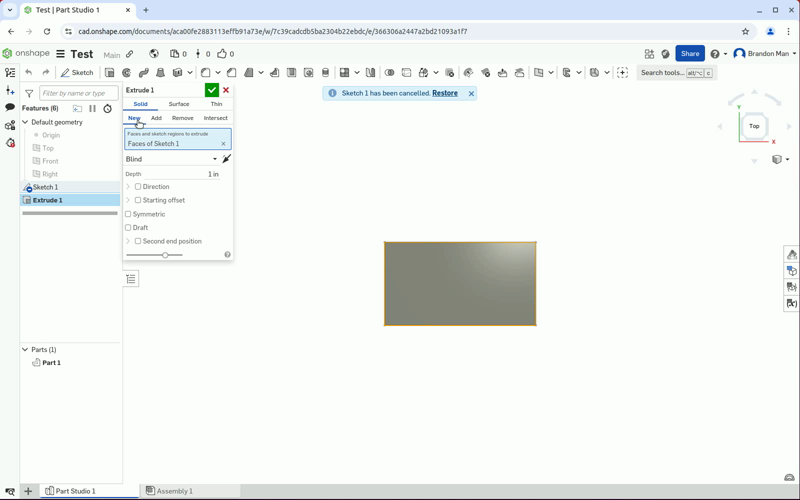
key(tab, 4)
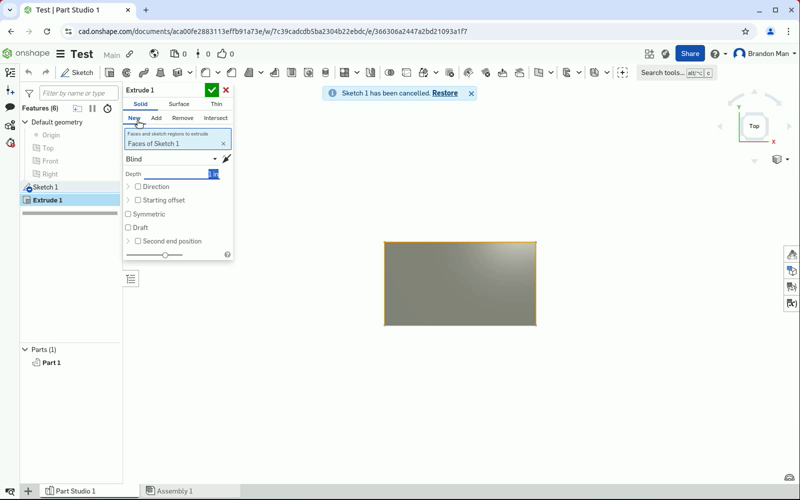
text(0.722)
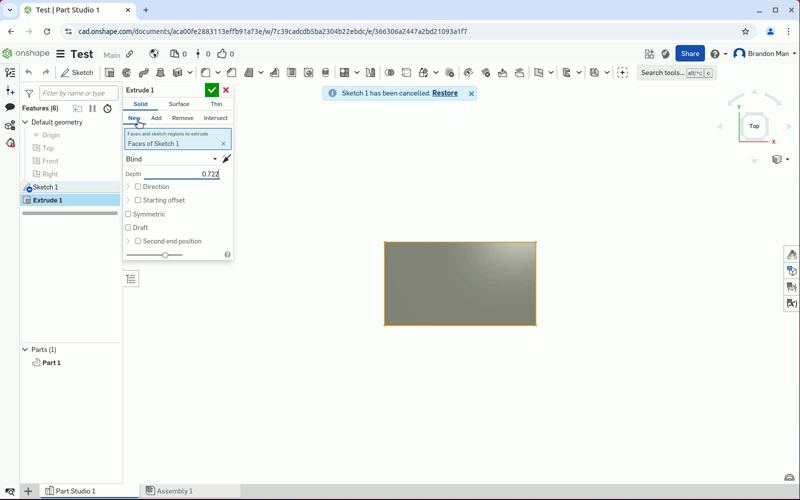
key(enter)
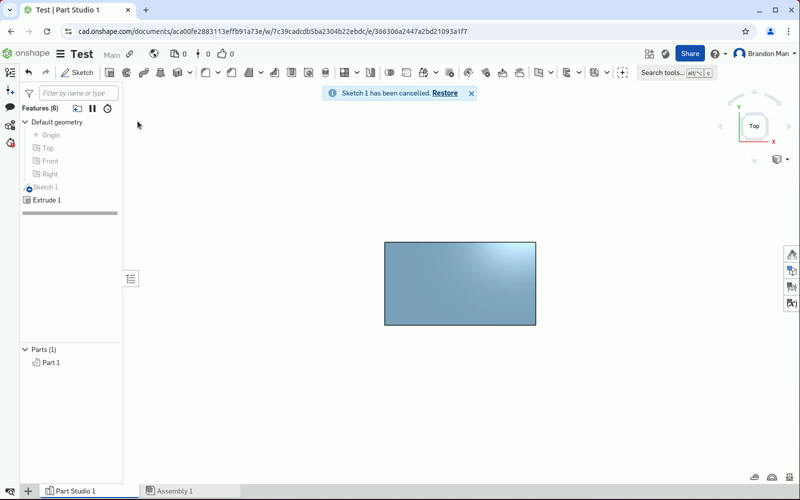
key(shift+h)
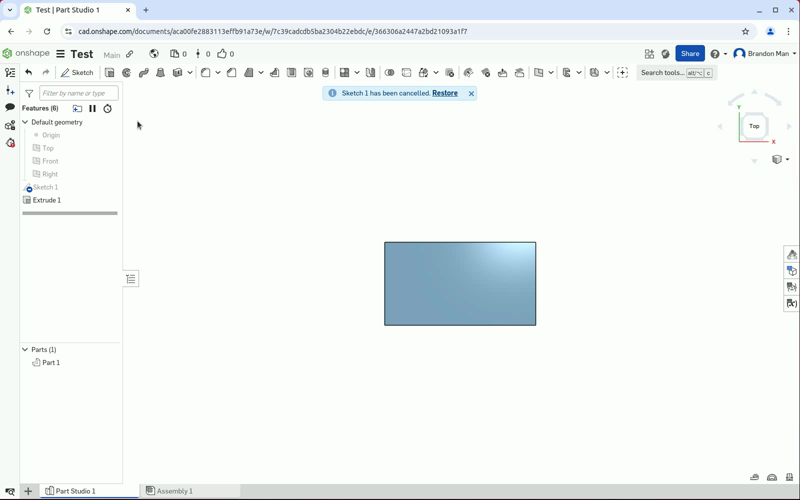
key(shift+h)
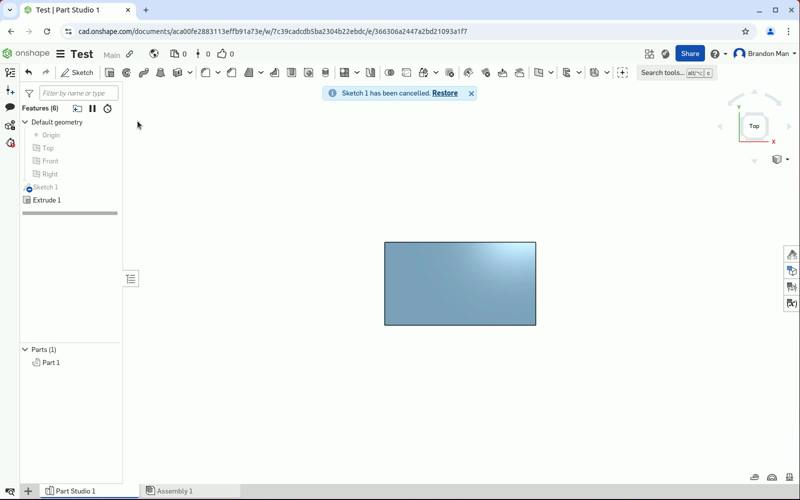
mouse_move(73, 189)
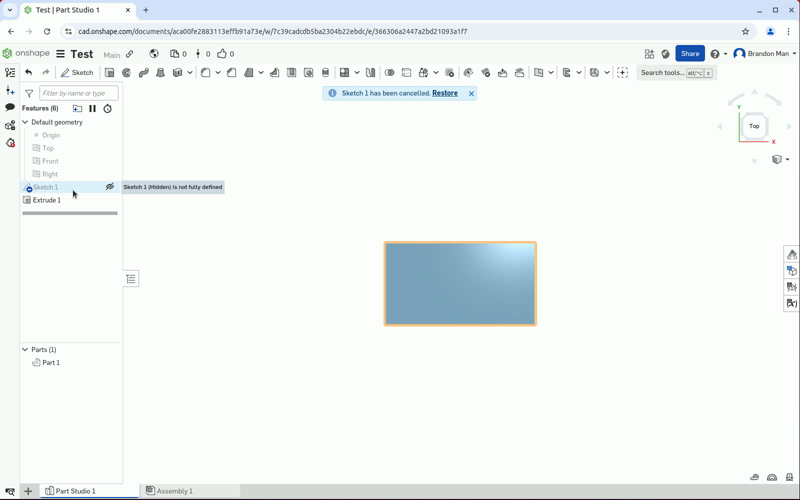
click(73, 189)
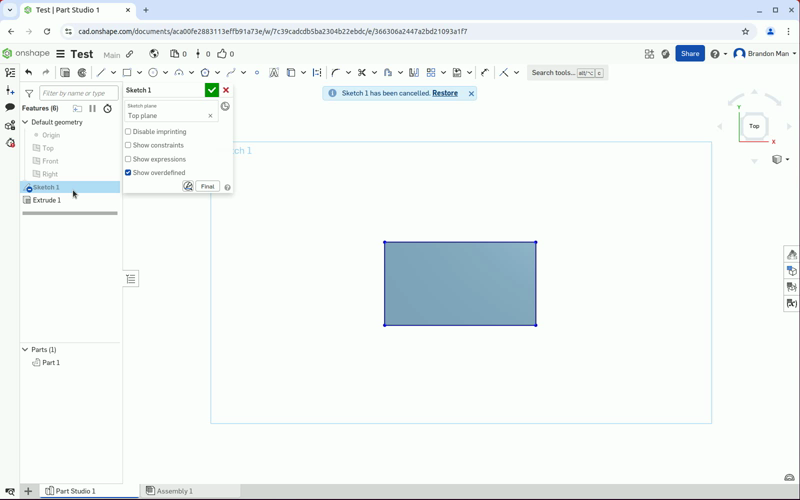
mouse_move(229, 92)
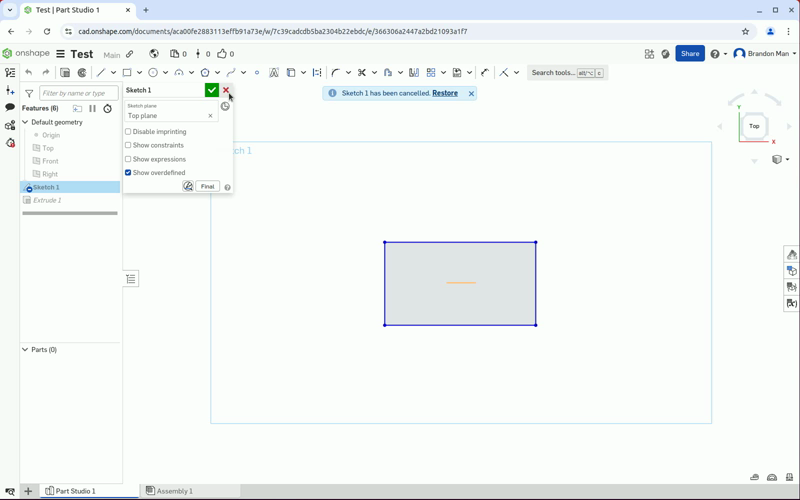
click(229, 92)
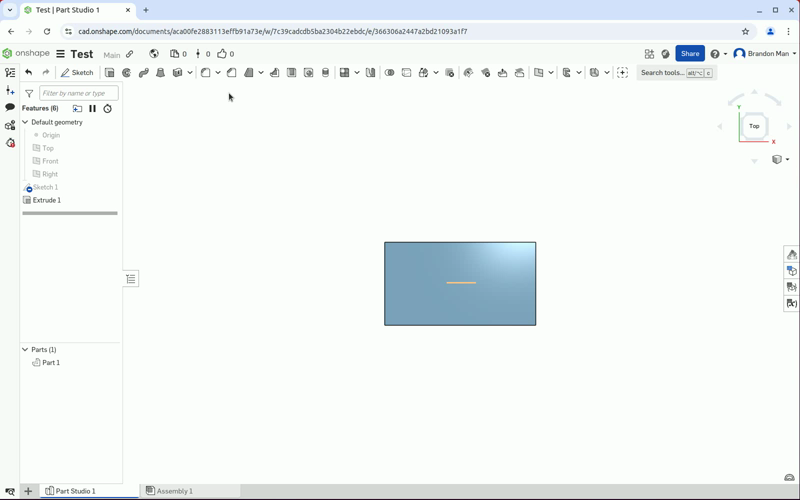
mouse_move(541, 75)
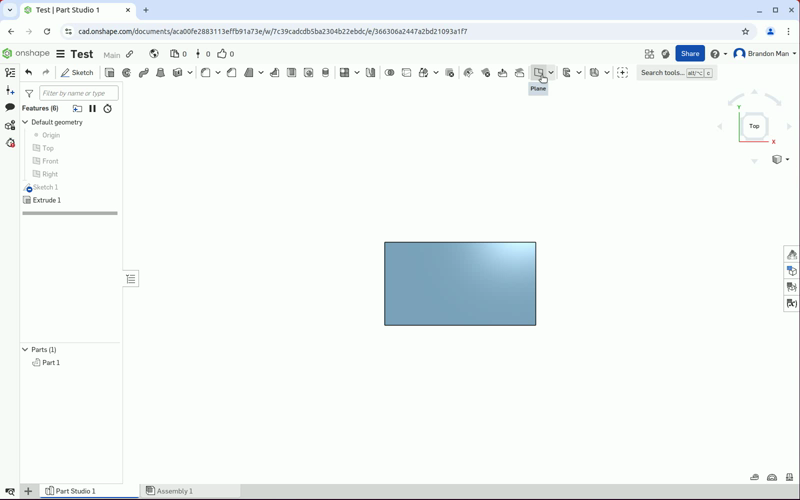
click(541, 75)
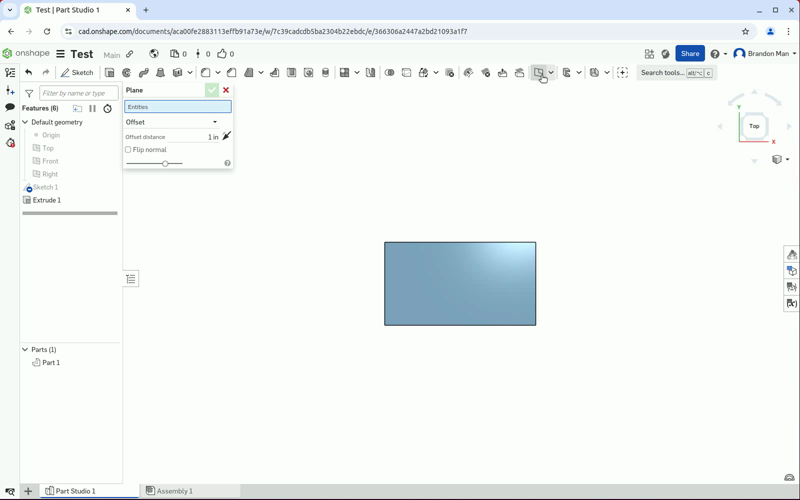
mouse_move(73, 150)
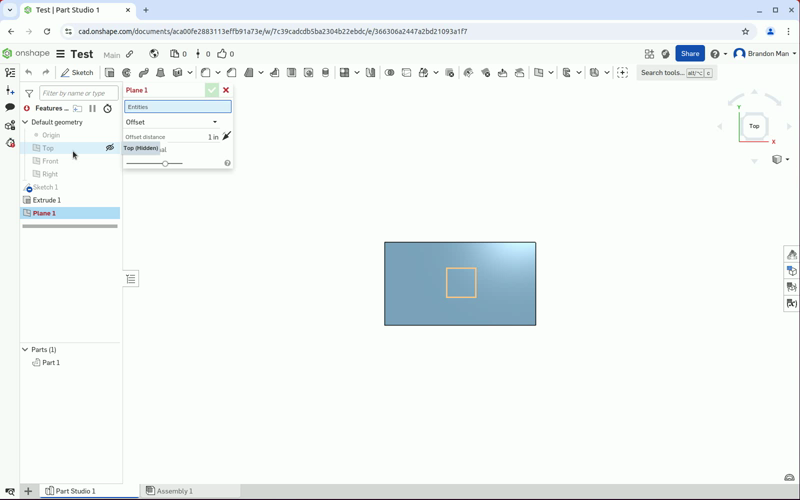
click(73, 150)
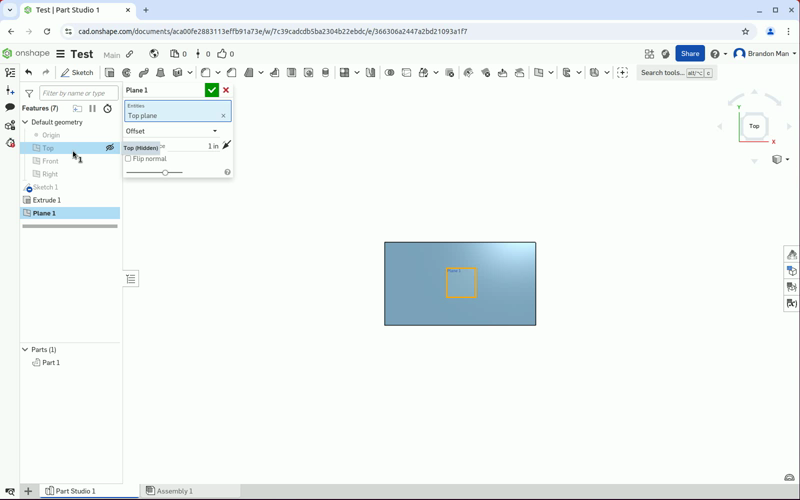
key(tab, 2)
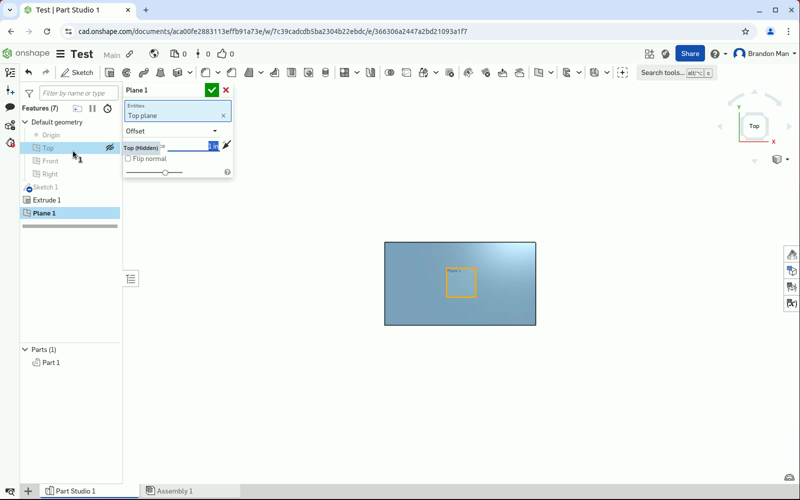
text(0.709)
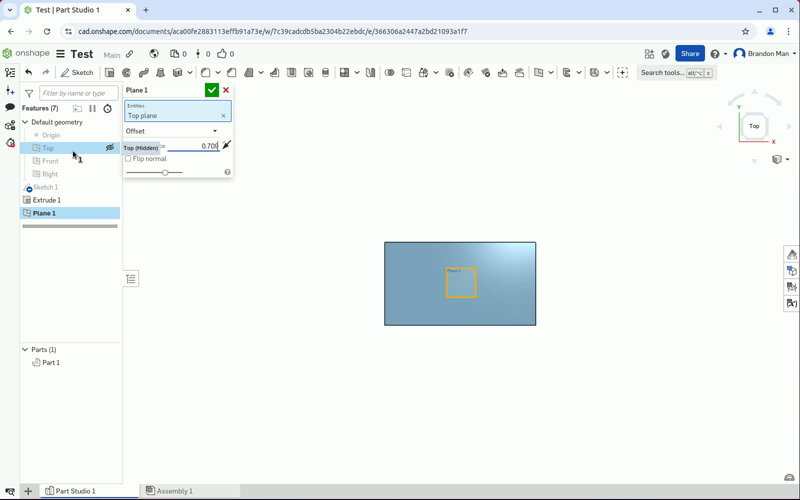
key(enter, 2)
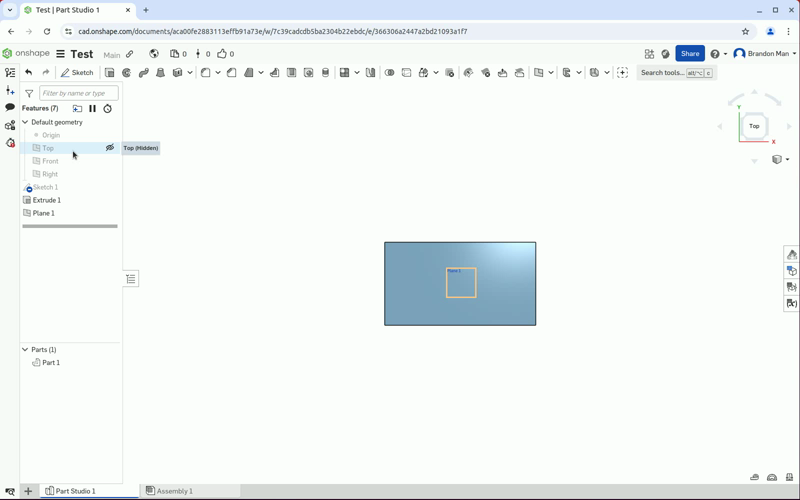
key(shift+s)
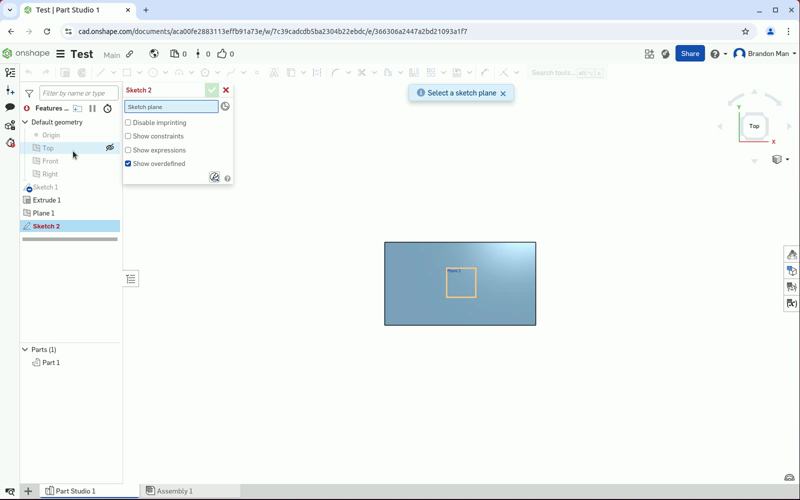
mouse_move(73, 215)
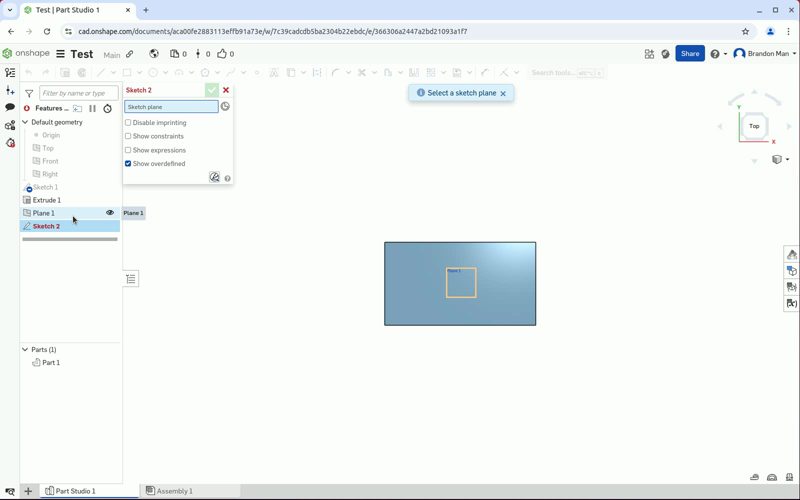
click(73, 215)
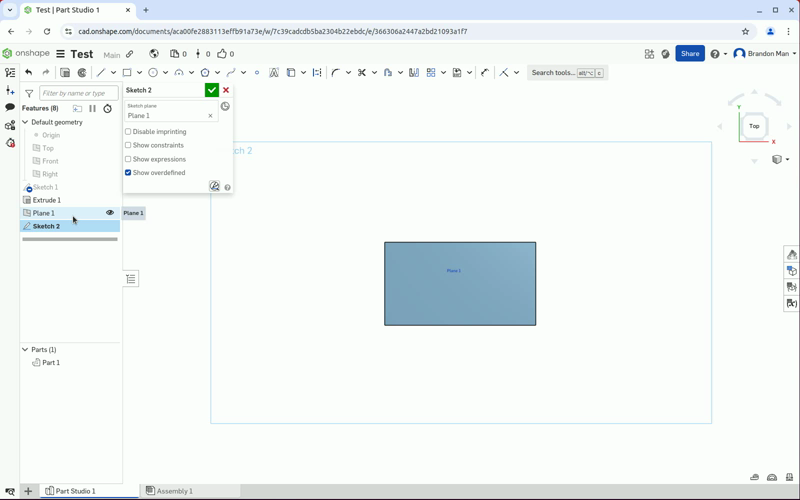
mouse_move(73, 352)
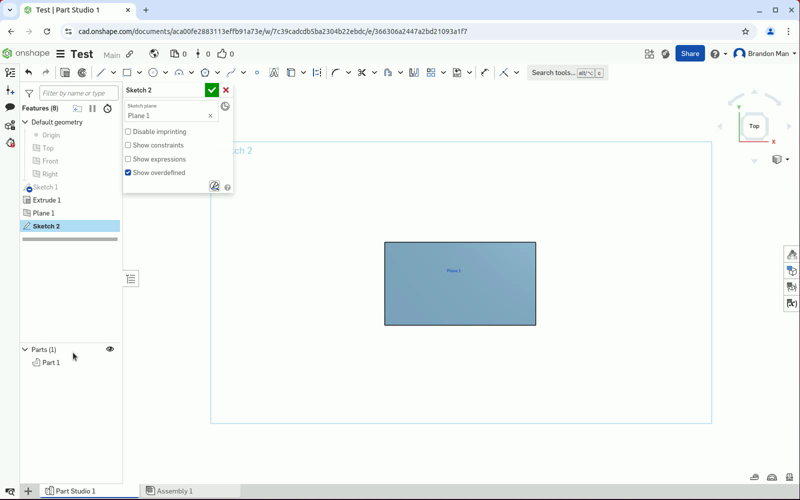
key(y)
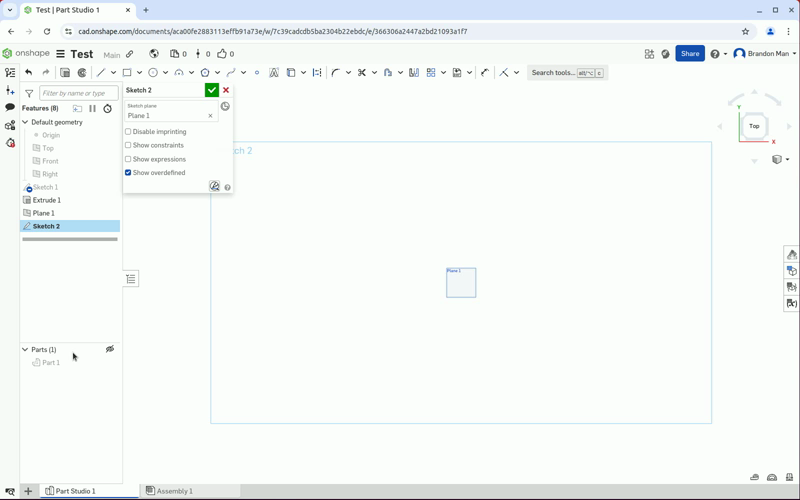
key(l)
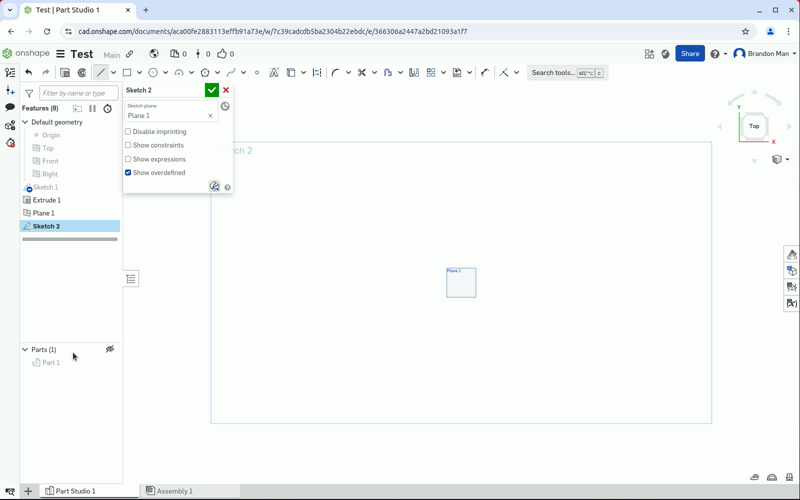
key_down(shift)
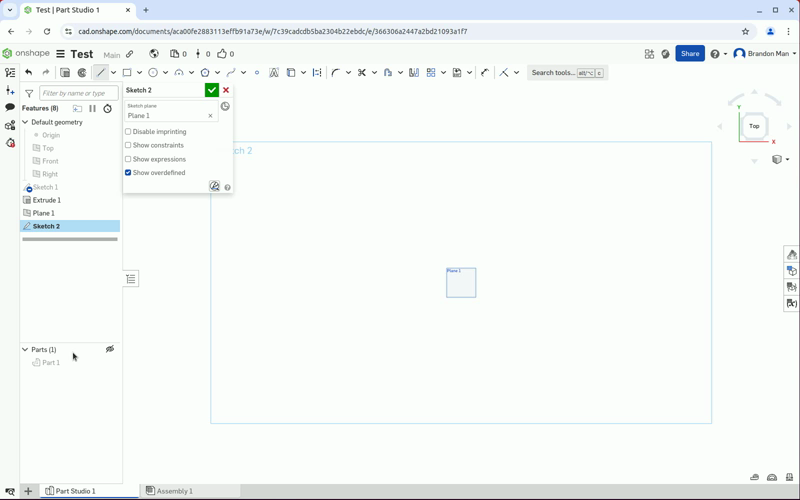
mouse_move(384, 318)
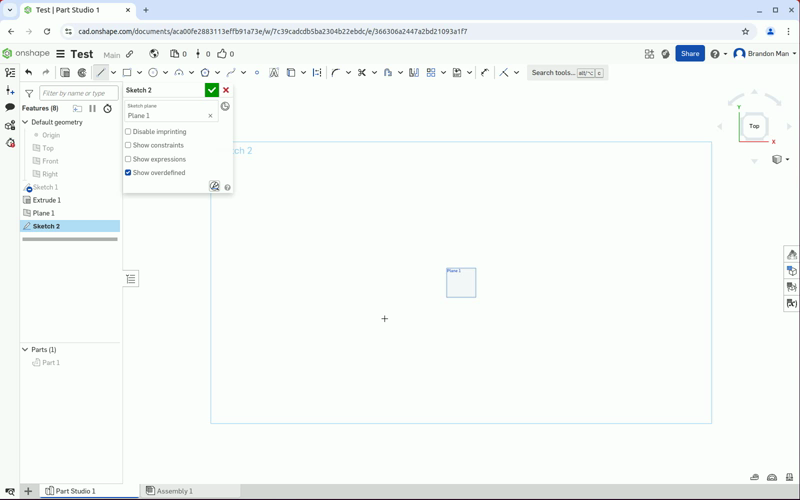
click(384, 318)
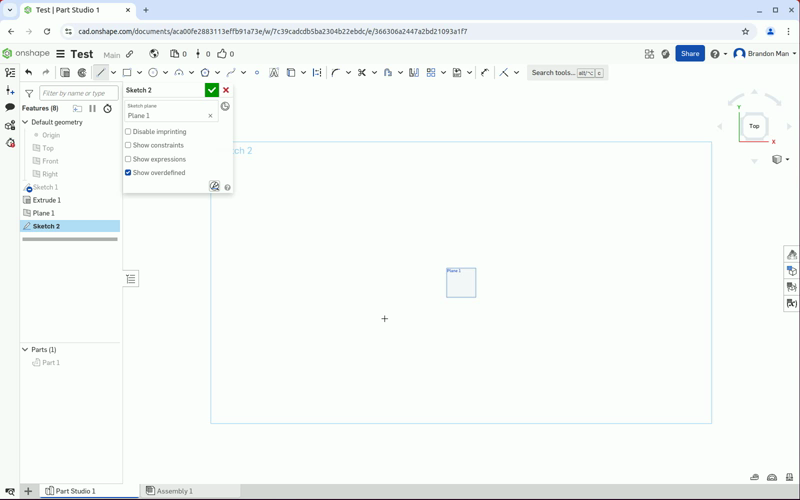
key_up(shift)
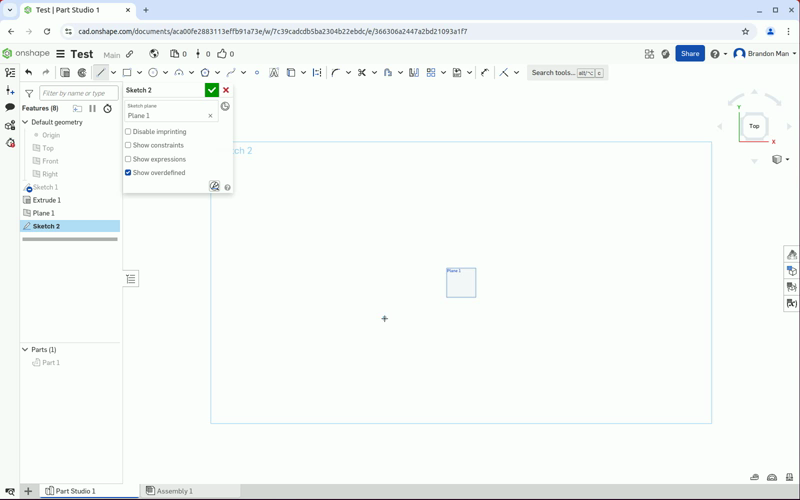
key_down(shift)
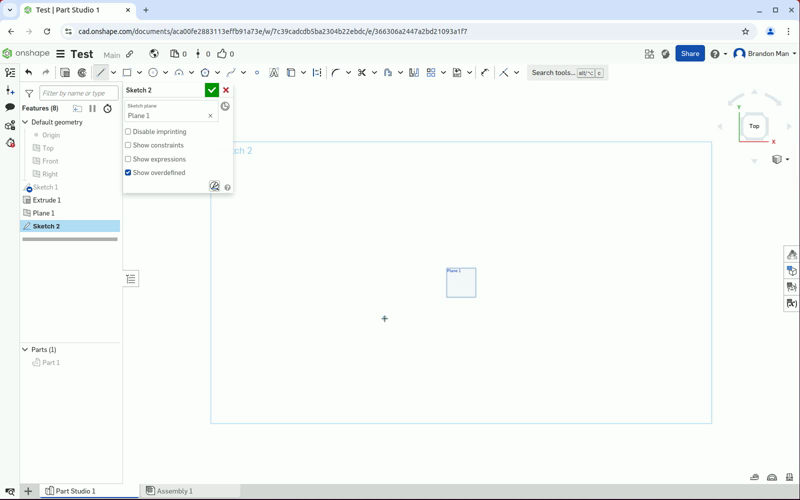
mouse_move(414, 318)
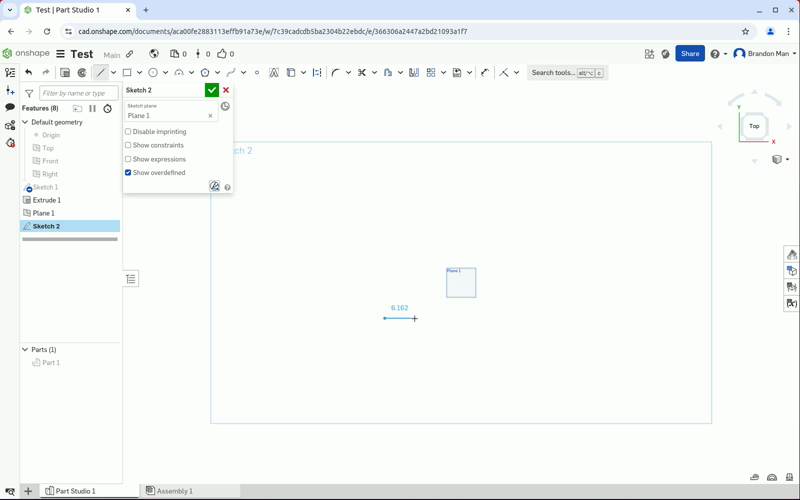
mouse_move(393, 318)
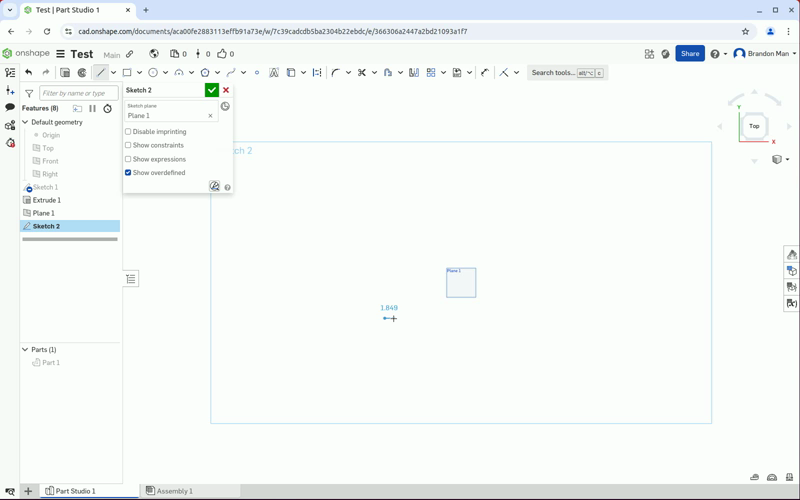
click(393, 318)
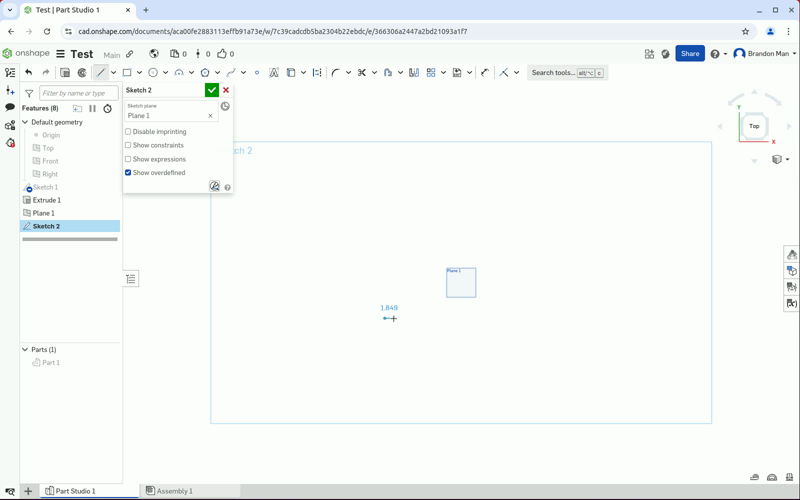
key_up(shift)
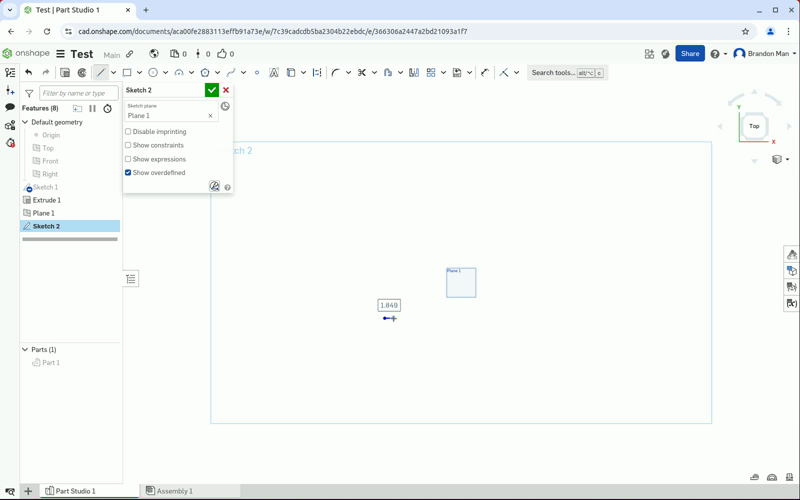
key_down(shift)
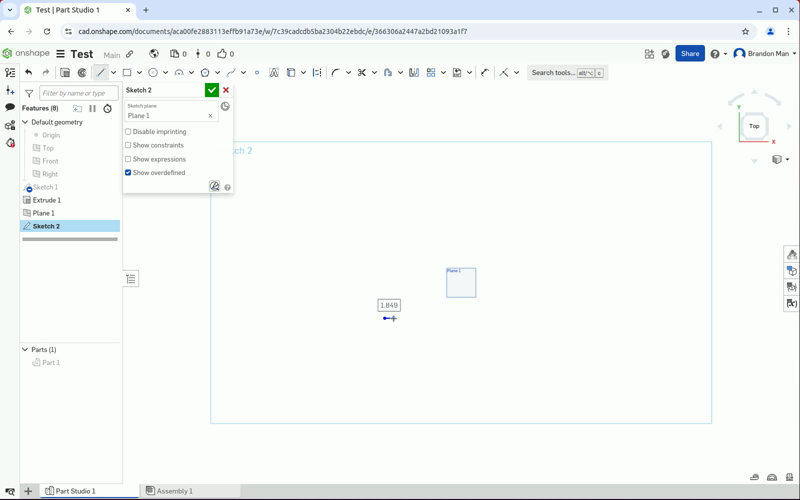
mouse_move(393, 247)
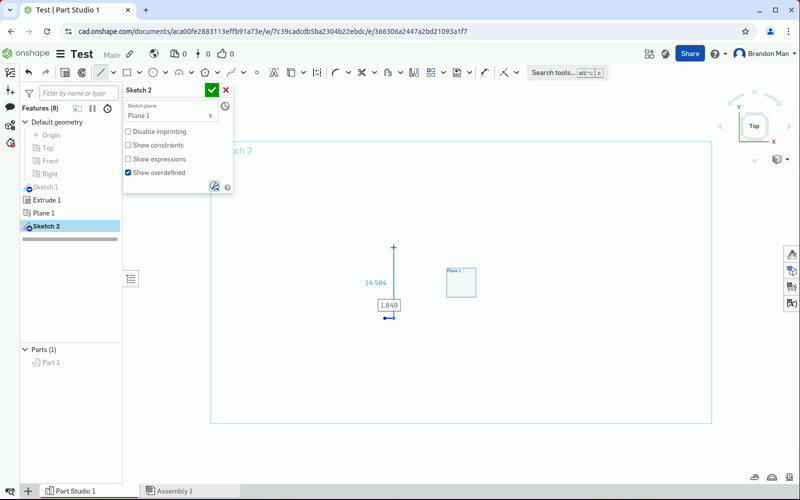
click(393, 247)
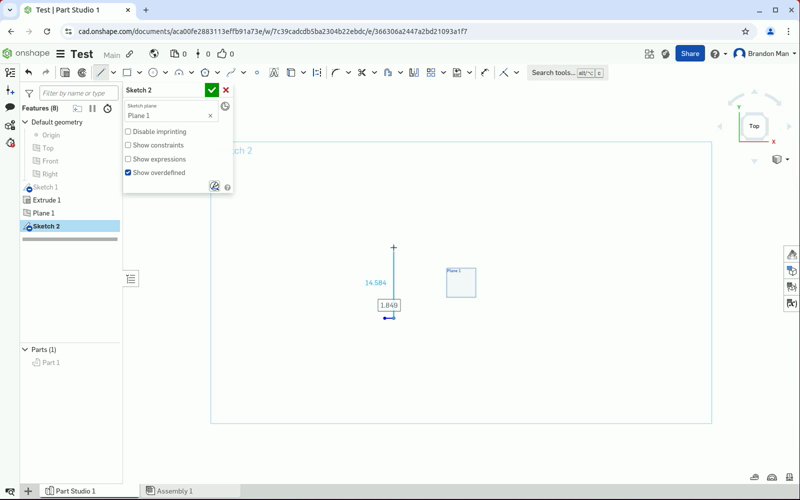
key_up(shift)
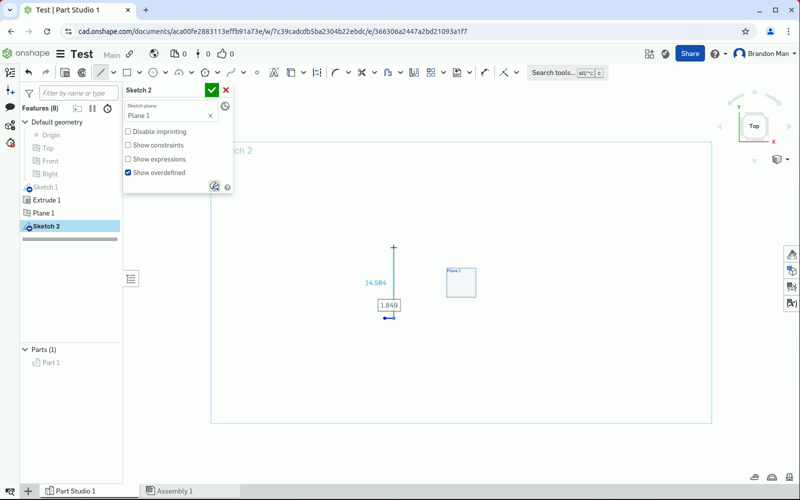
key_down(shift)
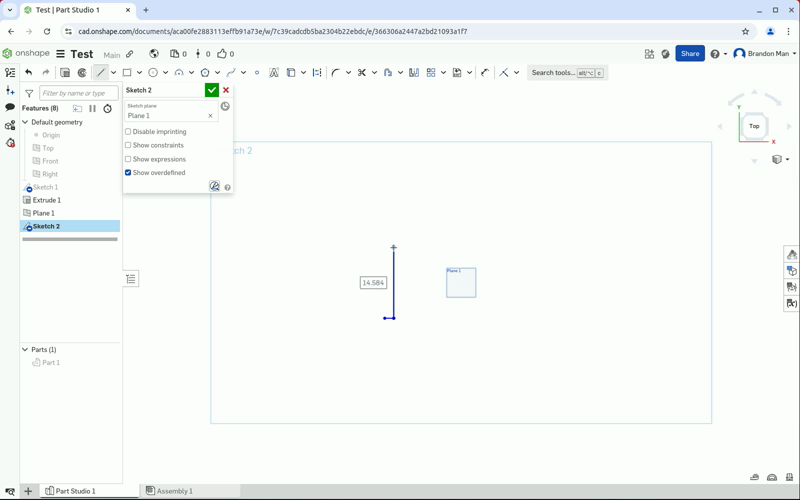
mouse_move(423, 247)
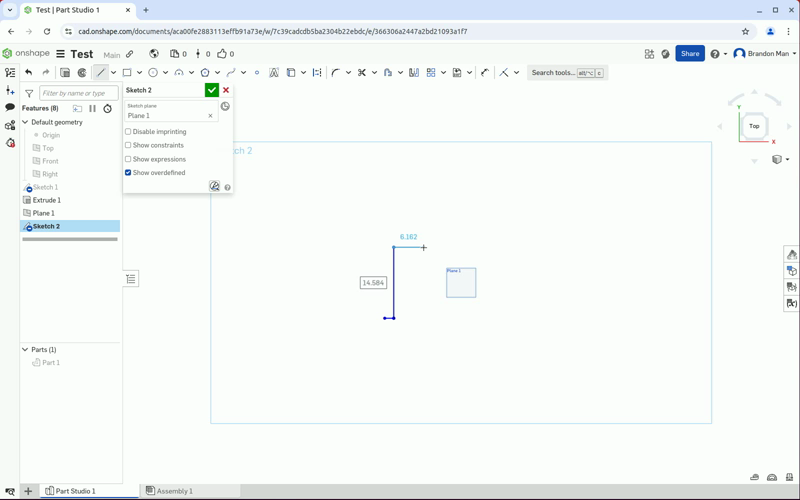
mouse_move(384, 247)
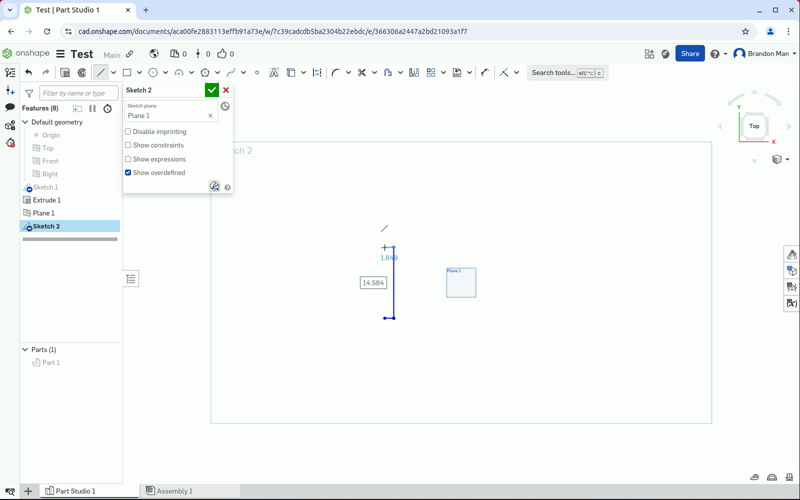
click(384, 247)
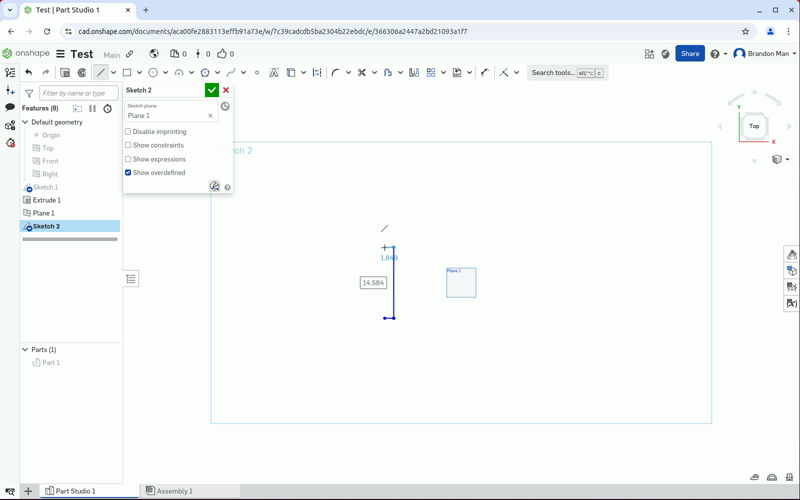
key_up(shift)
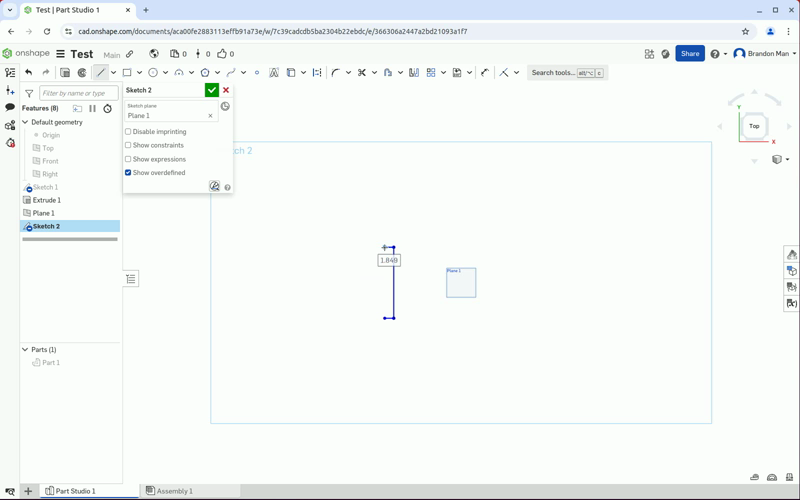
key_down(shift)
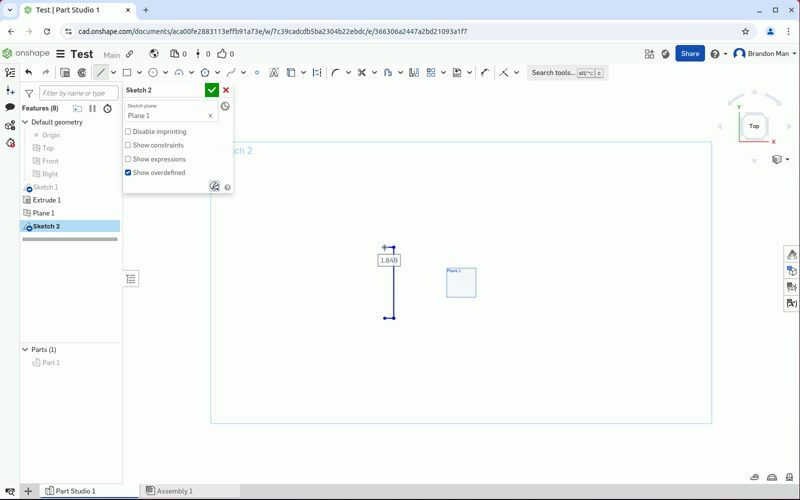
mouse_move(384, 318)
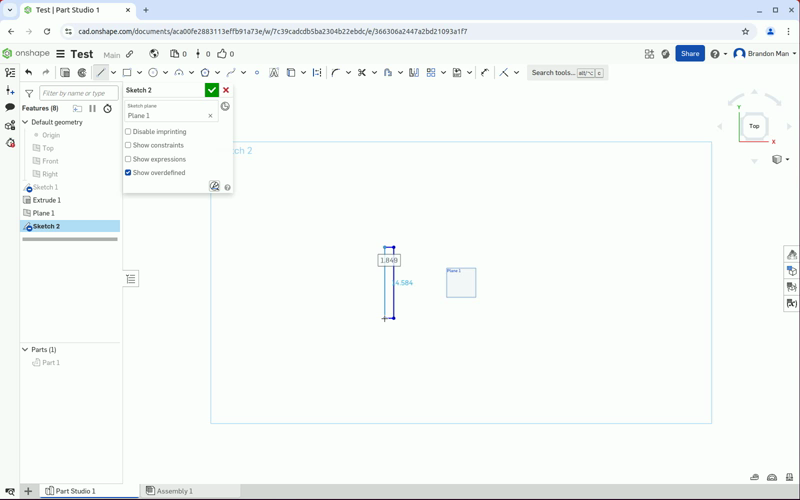
key_up(shift)
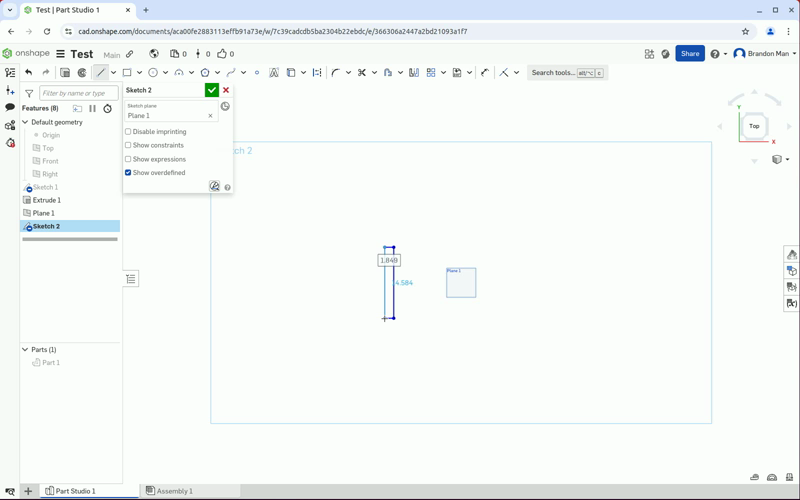
click(384, 318)
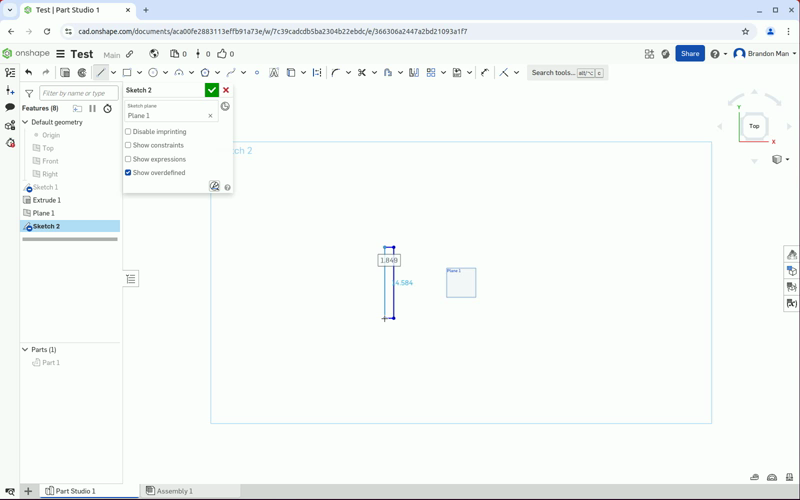
key(esc)
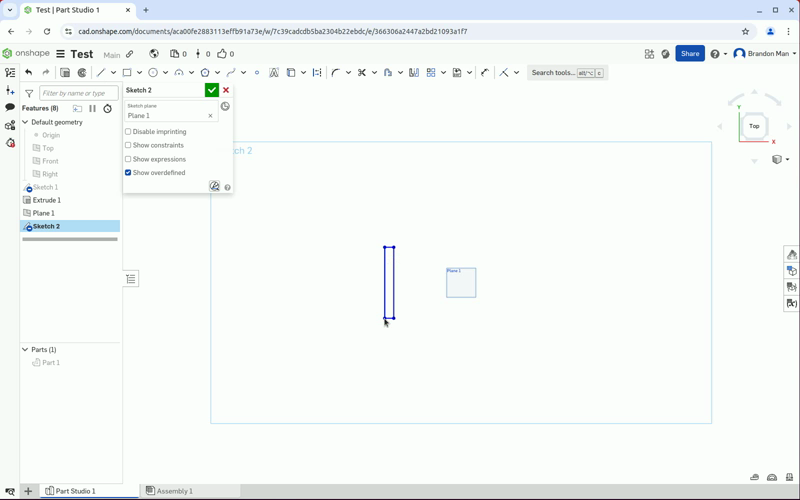
mouse_move(388, 285)
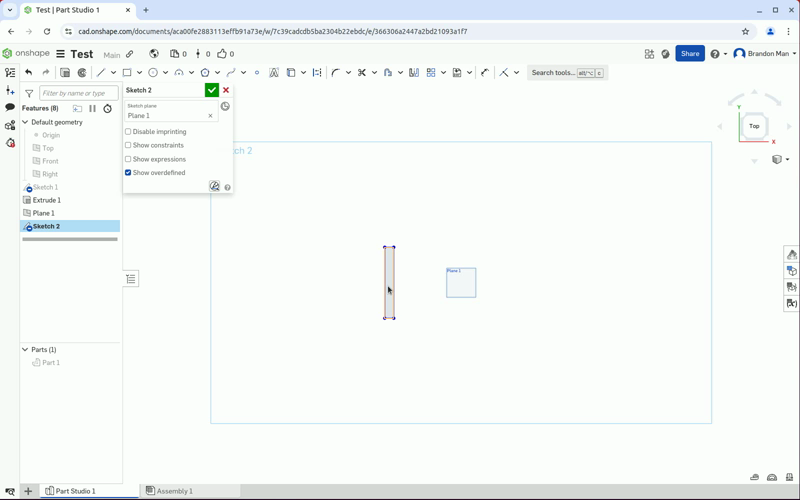
scroll(6)
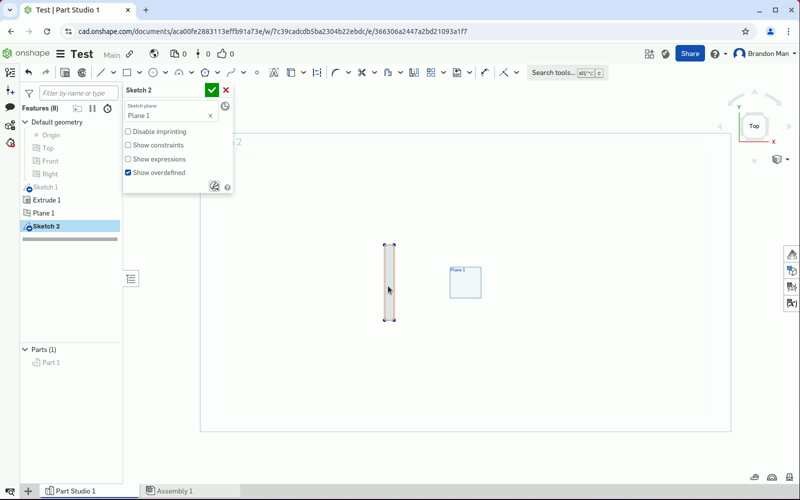
scroll(6)
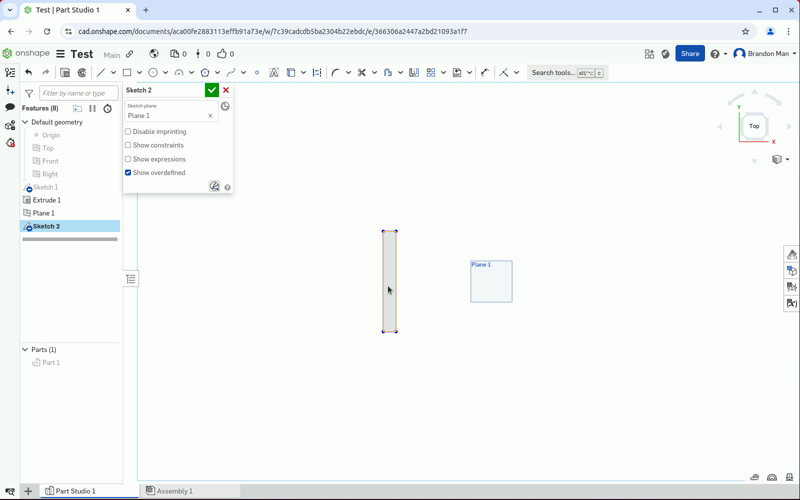
scroll(6)
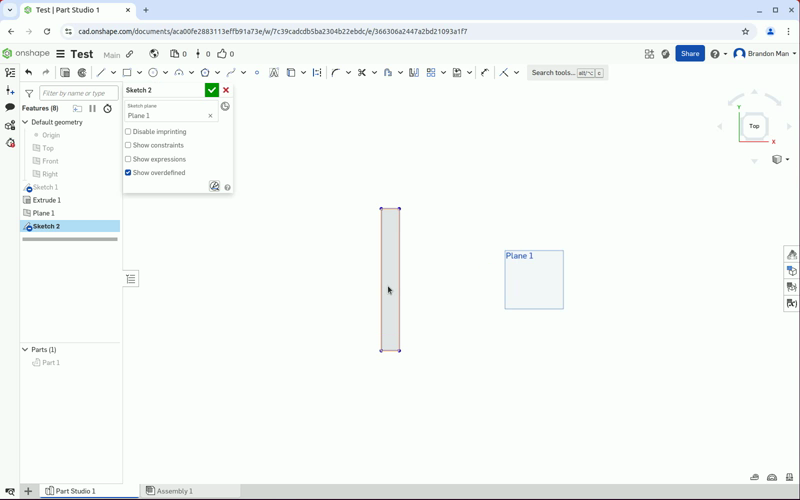
scroll(6)
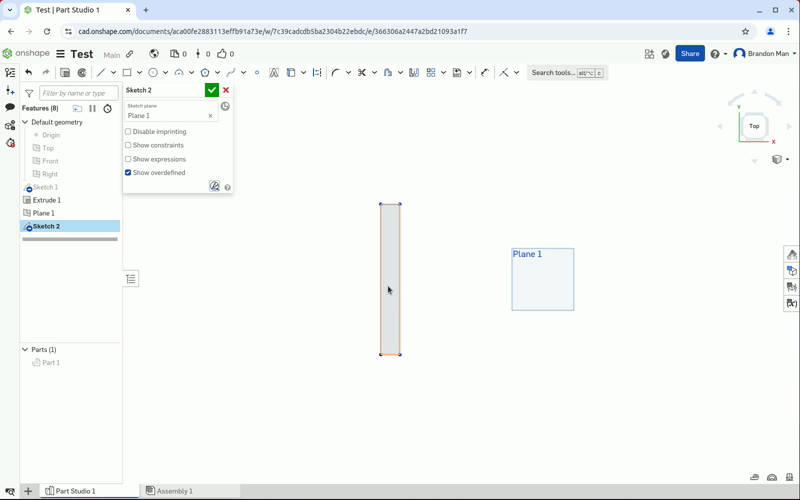
scroll(6)
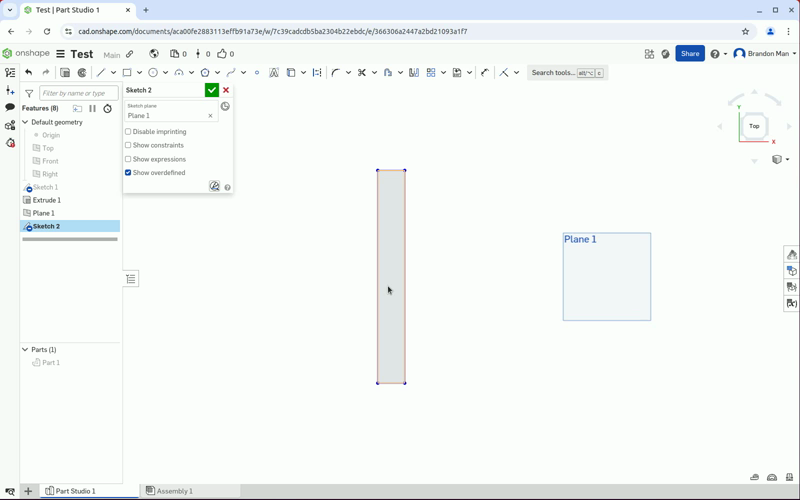
scroll(6)
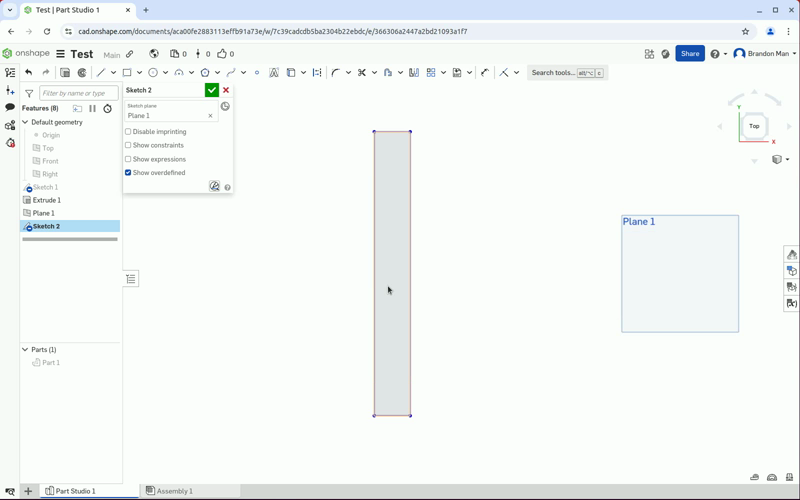
scroll(6)
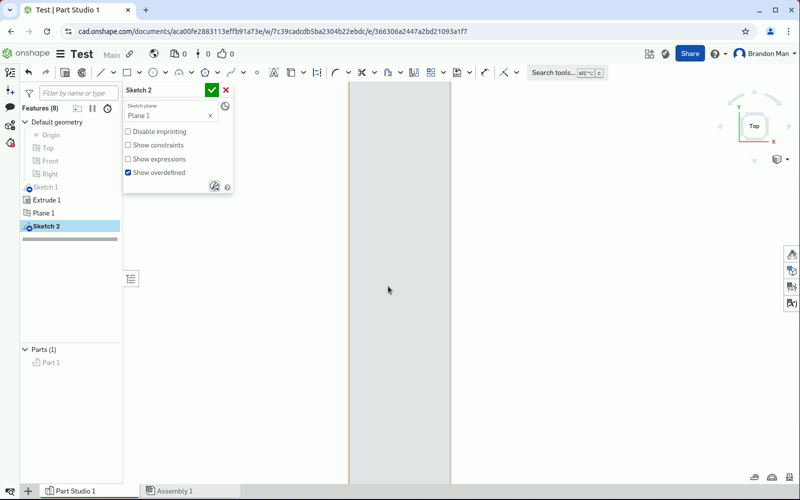
click(388, 285)
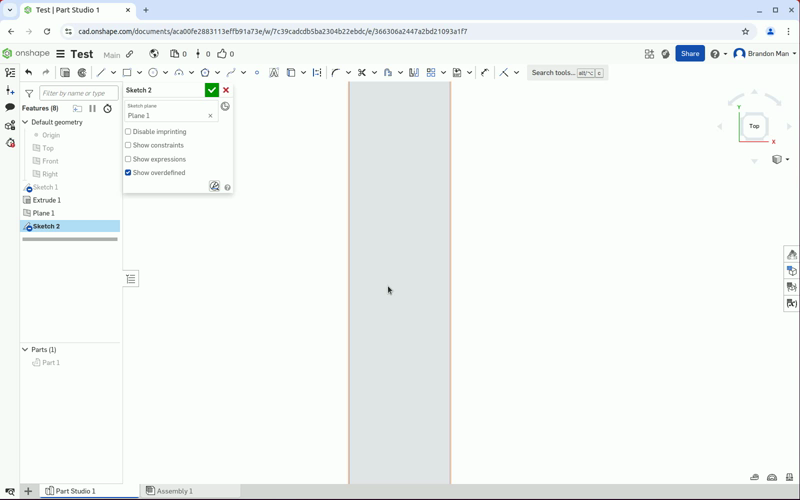
scroll(-6)
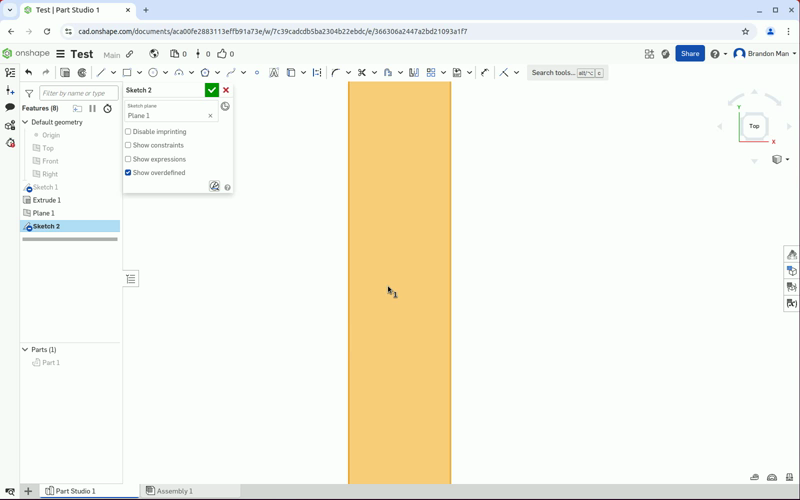
scroll(-6)
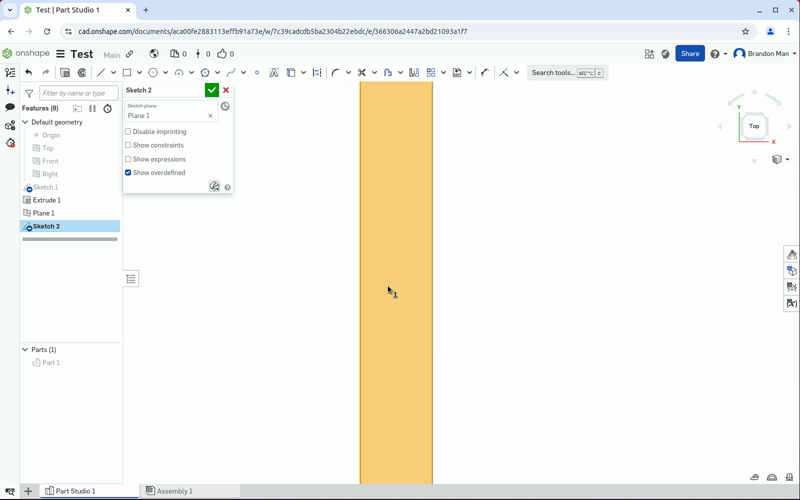
scroll(-6)
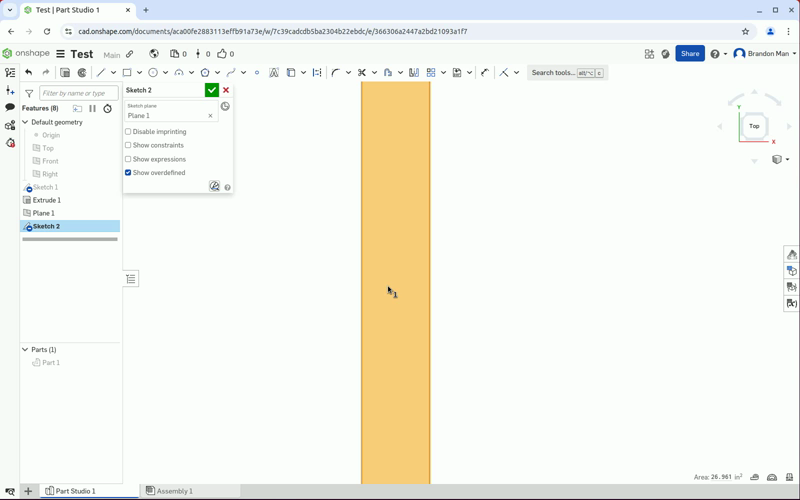
scroll(-6)
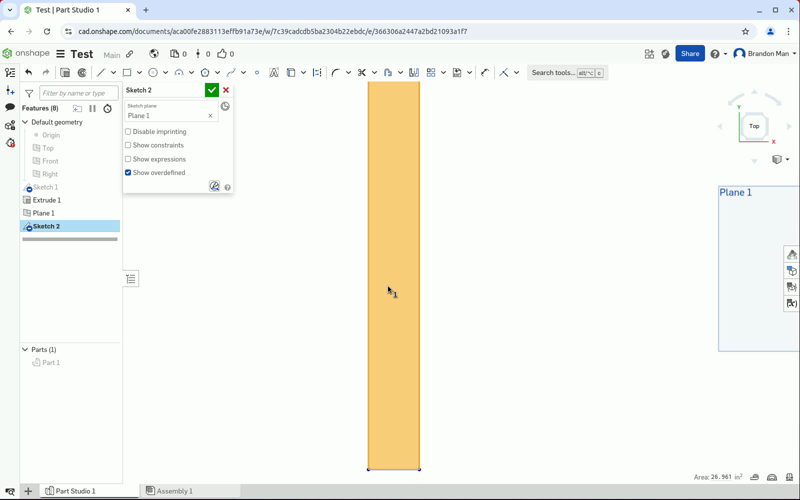
scroll(-6)
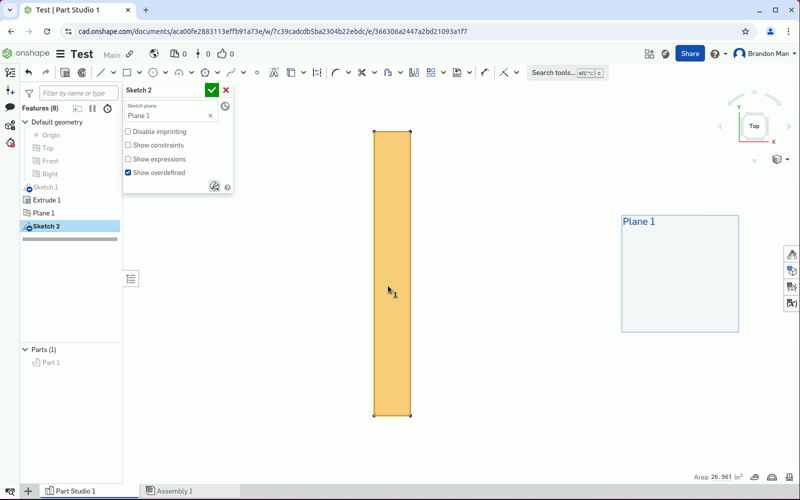
scroll(-6)
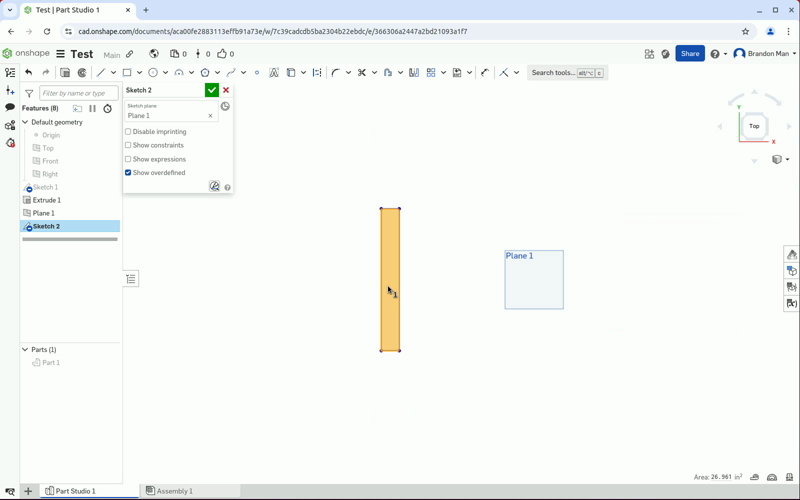
scroll(-6)
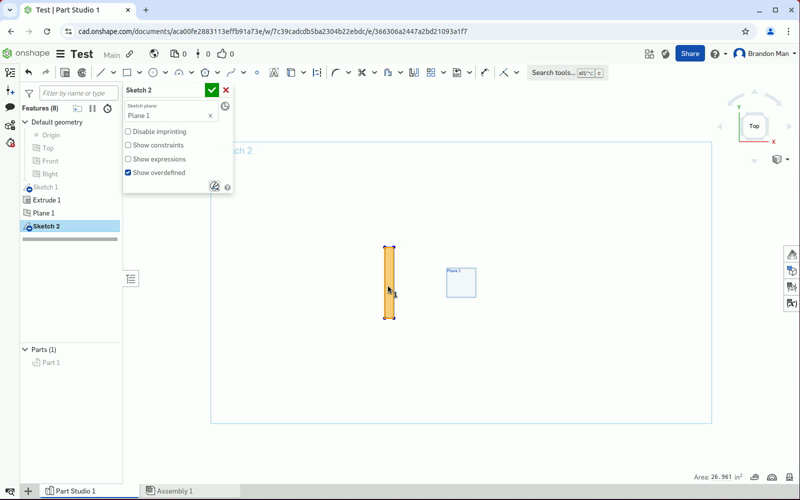
mouse_move(73, 352)
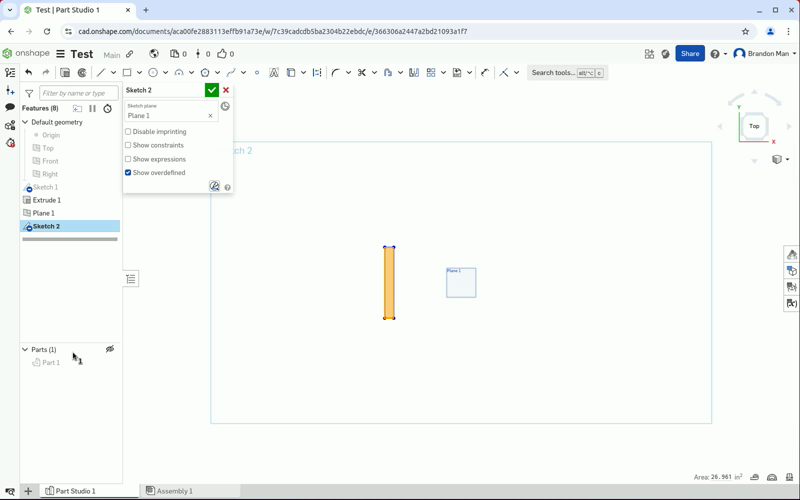
key(shift+y)
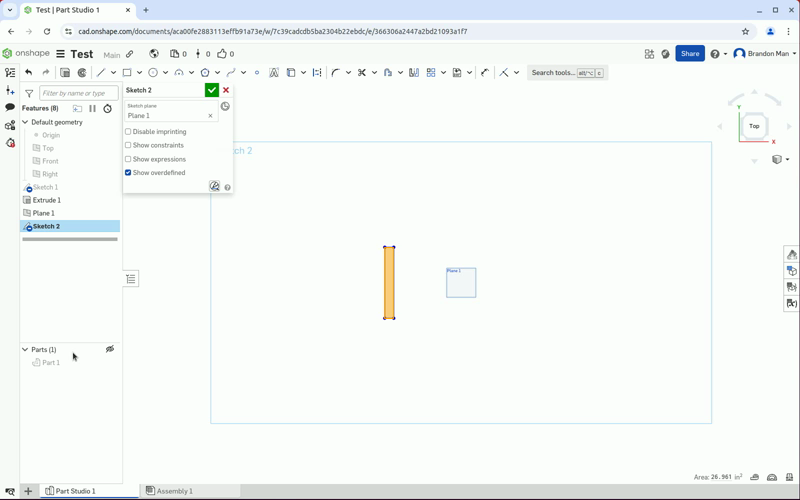
key(shift+e)
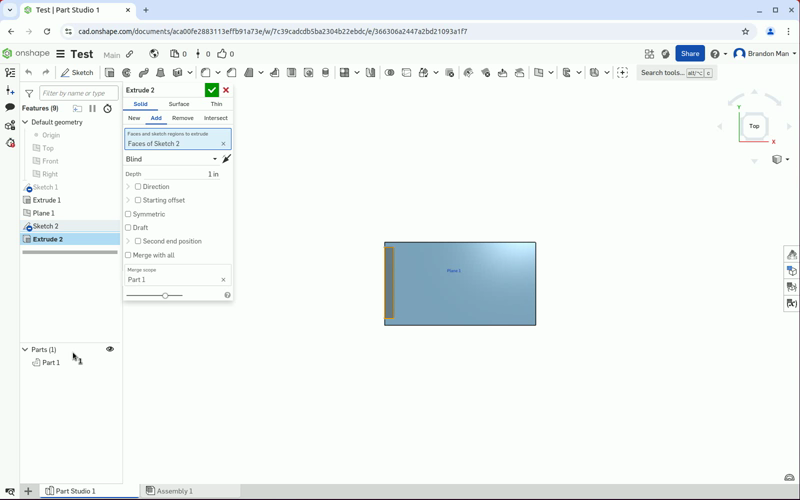
mouse_move(143, 106)
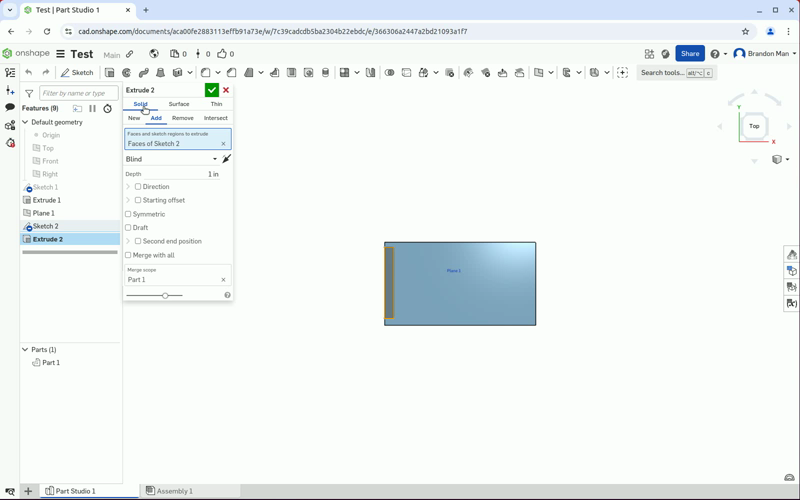
click(143, 106)
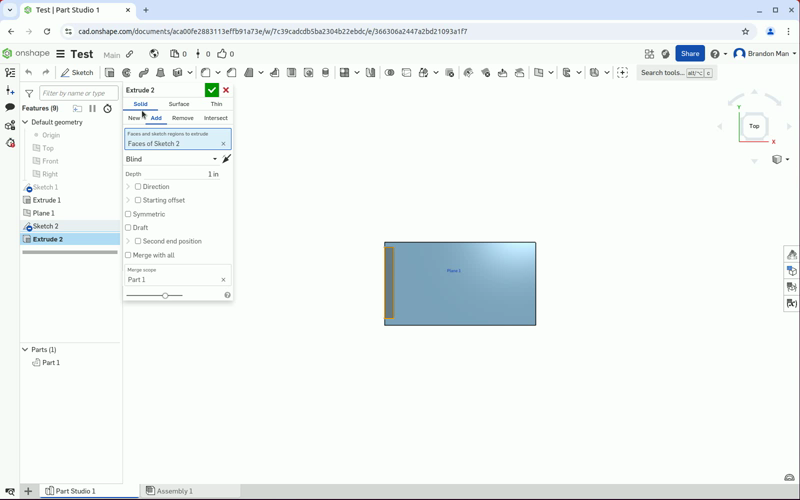
mouse_move(137, 120)
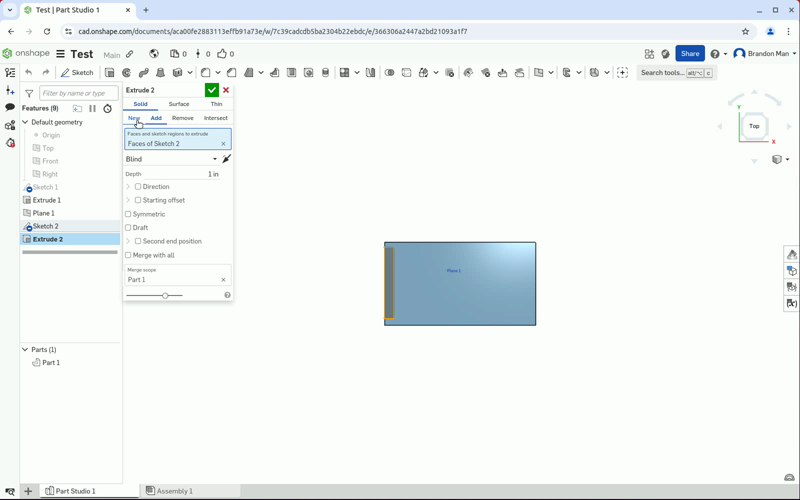
click(137, 120)
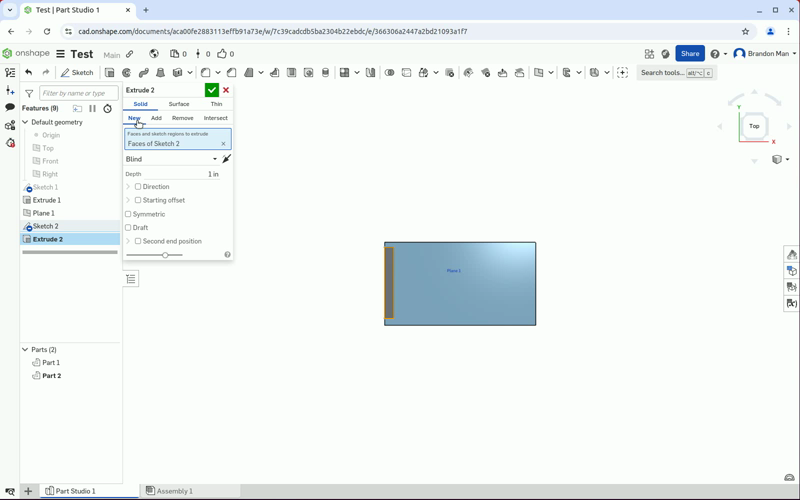
key(tab, 4)
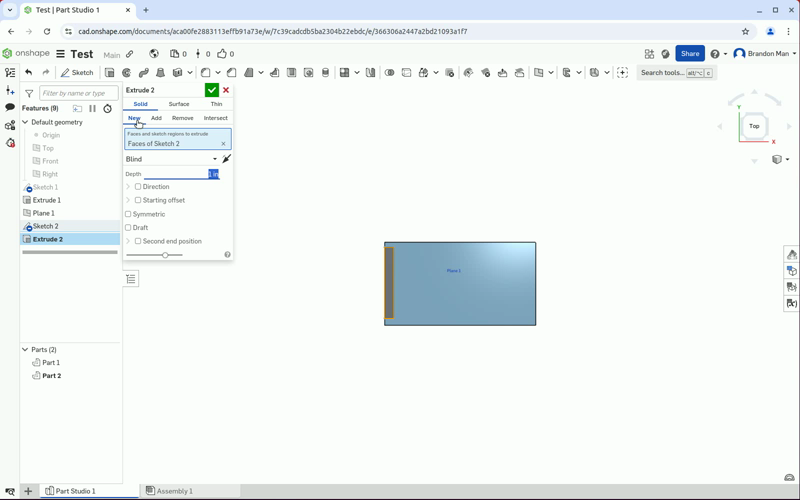
text(22.386)
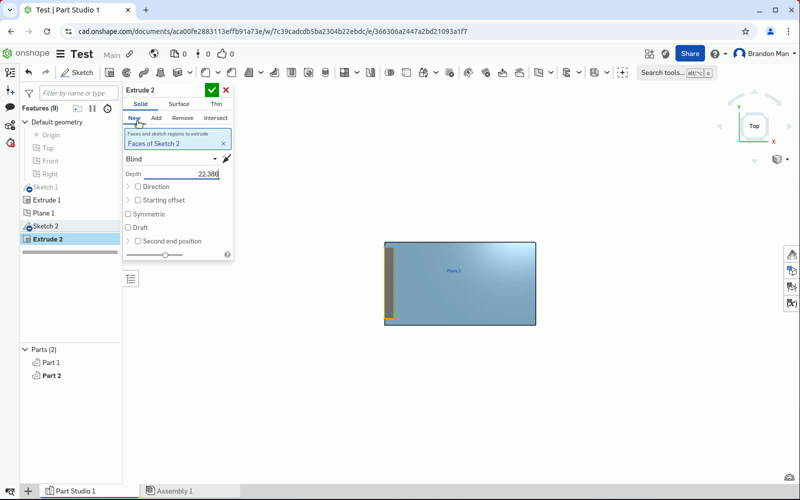
key(enter)
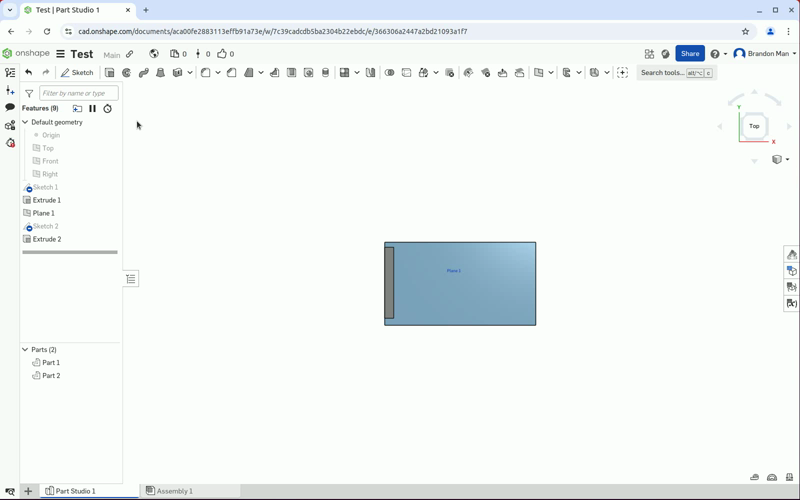
key(shift+h)
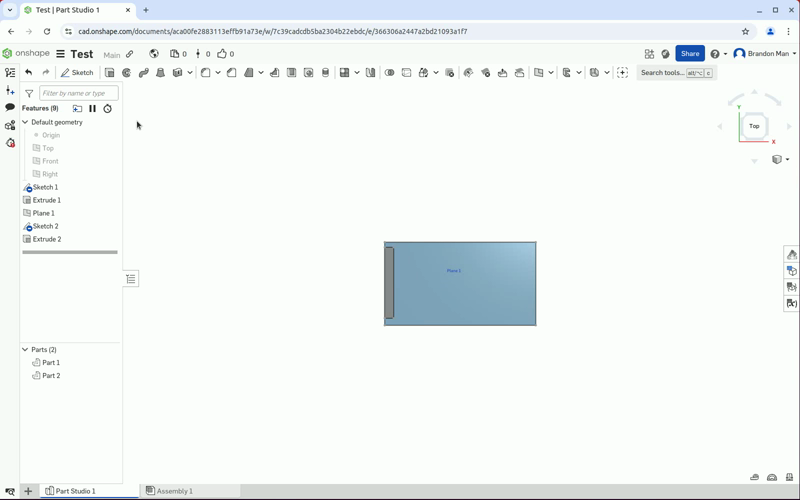
key(shift+h)
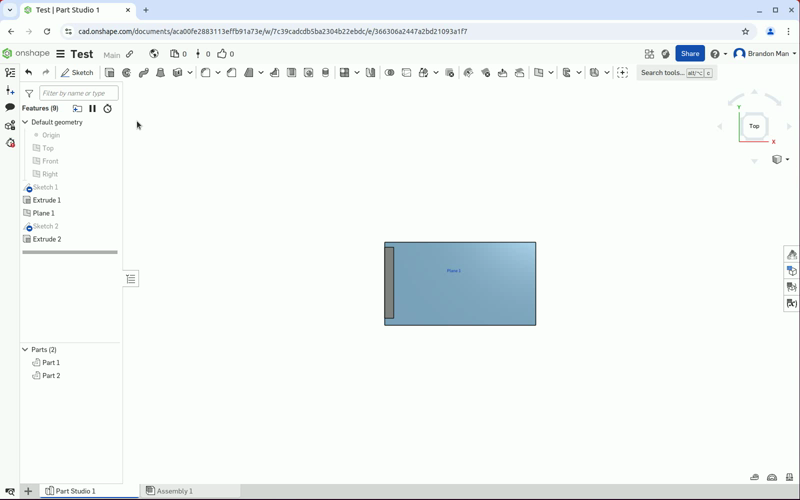
mouse_move(73, 189)
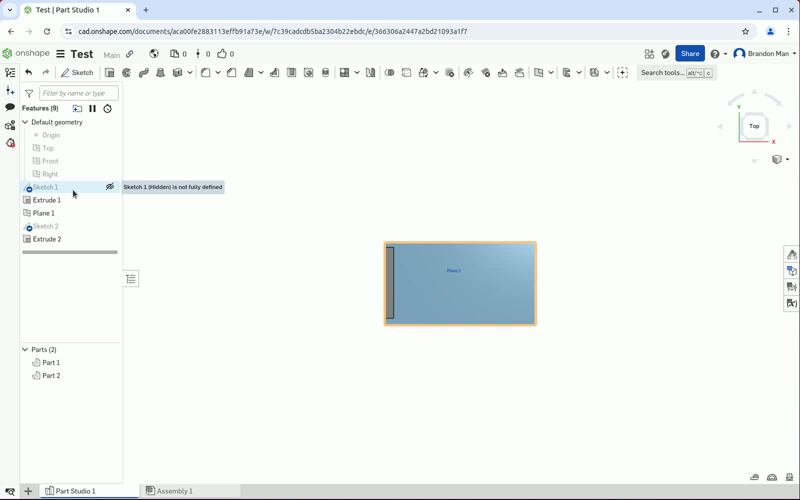
click(73, 189)
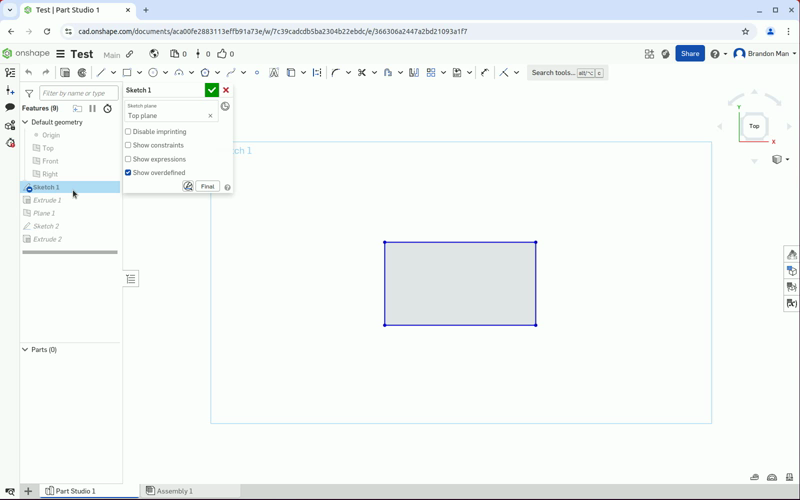
mouse_move(229, 92)
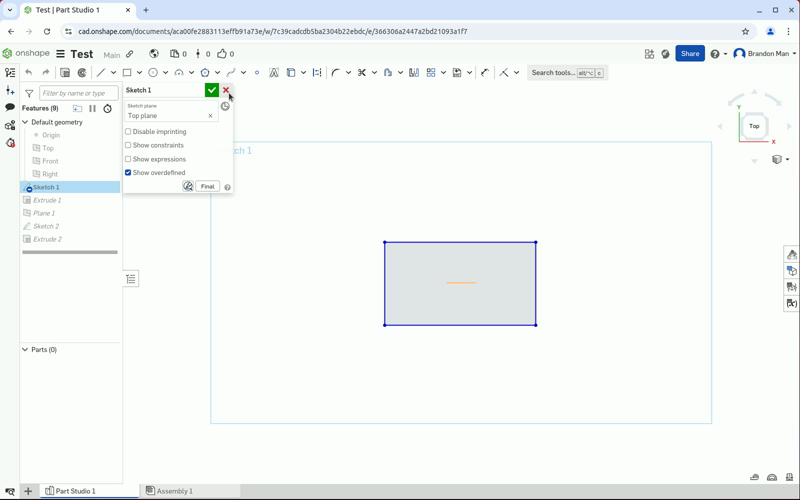
click(229, 92)
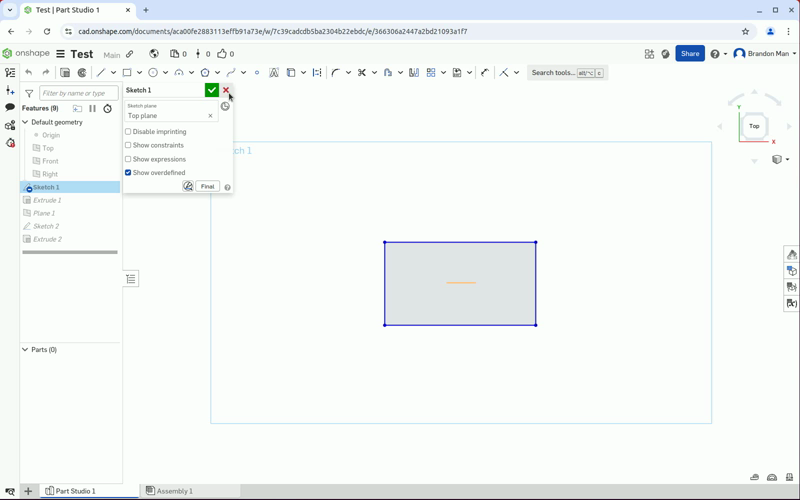
key(shift+s)
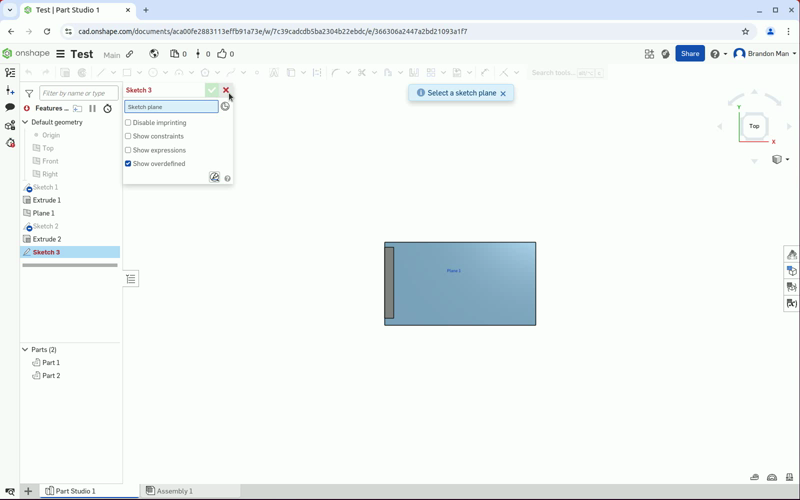
mouse_move(73, 215)
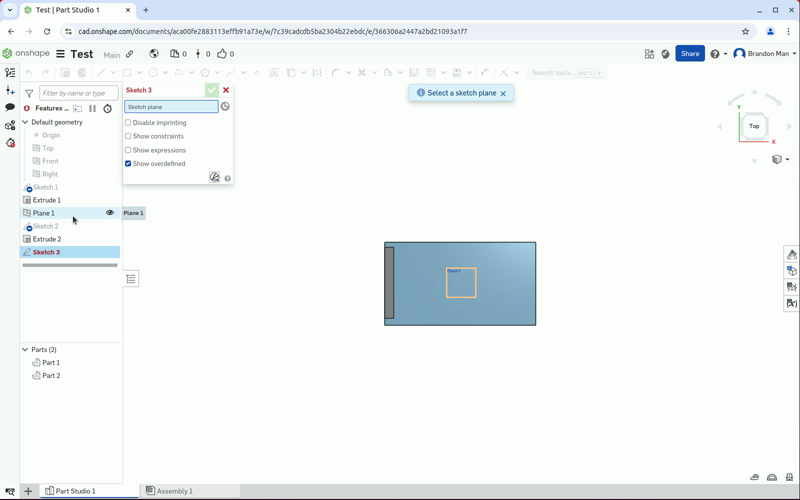
click(73, 215)
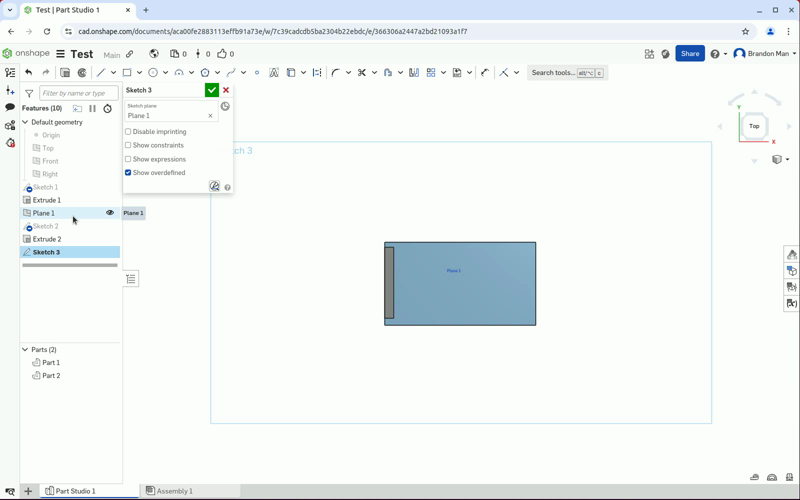
mouse_move(73, 352)
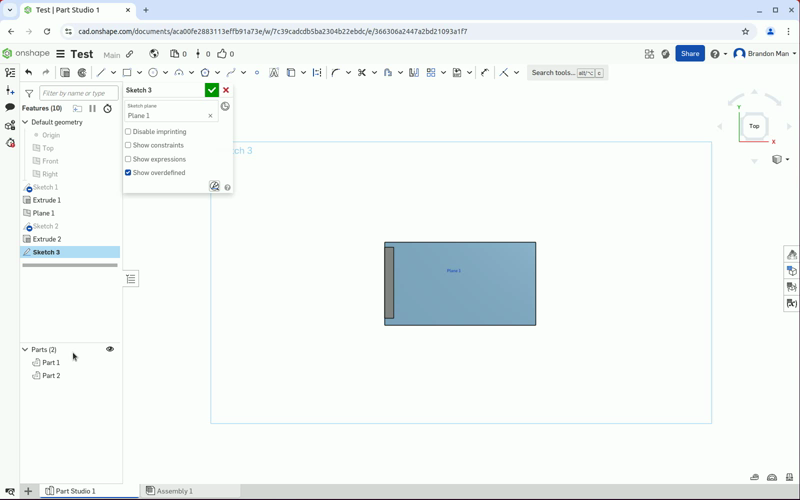
key(y)
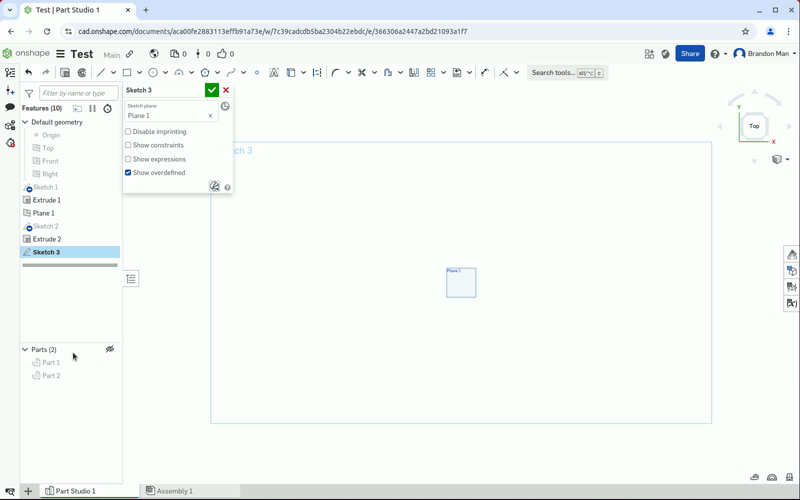
key(l)
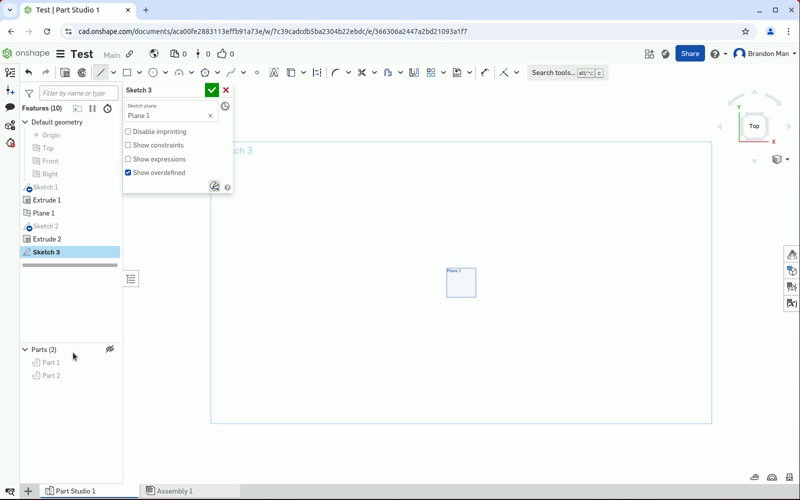
key_down(shift)
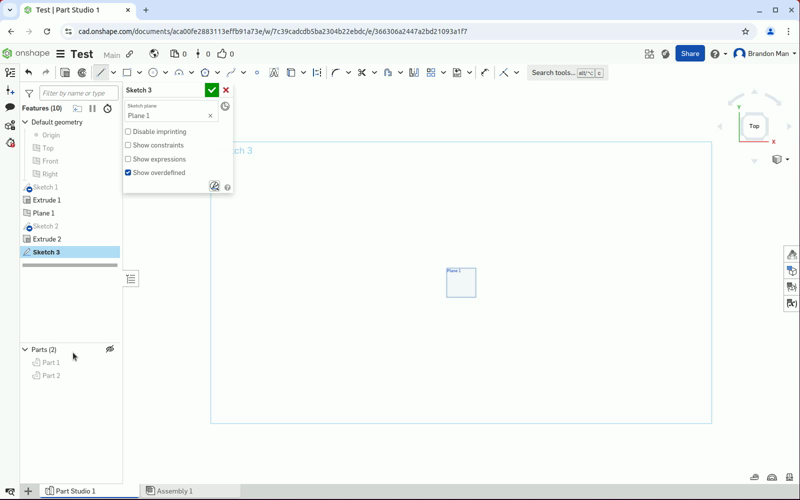
mouse_move(501, 291)
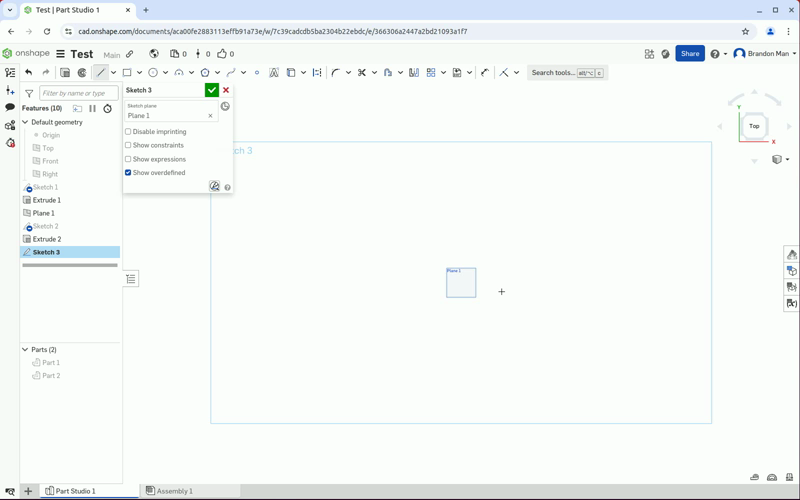
click(501, 291)
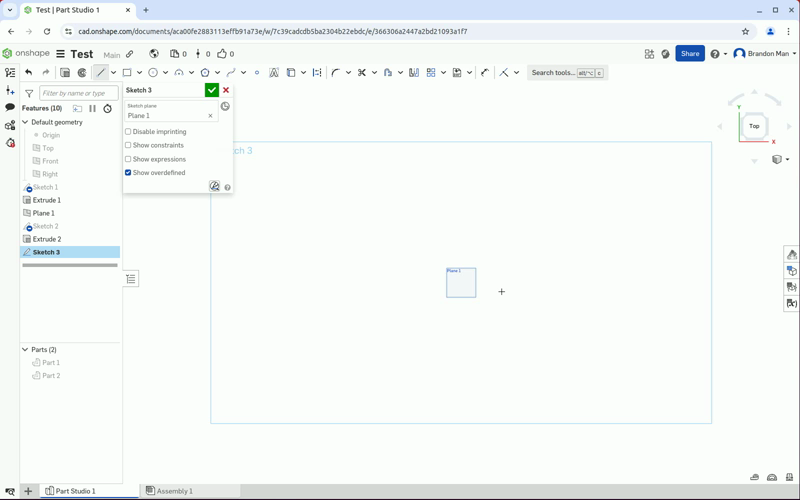
key_up(shift)
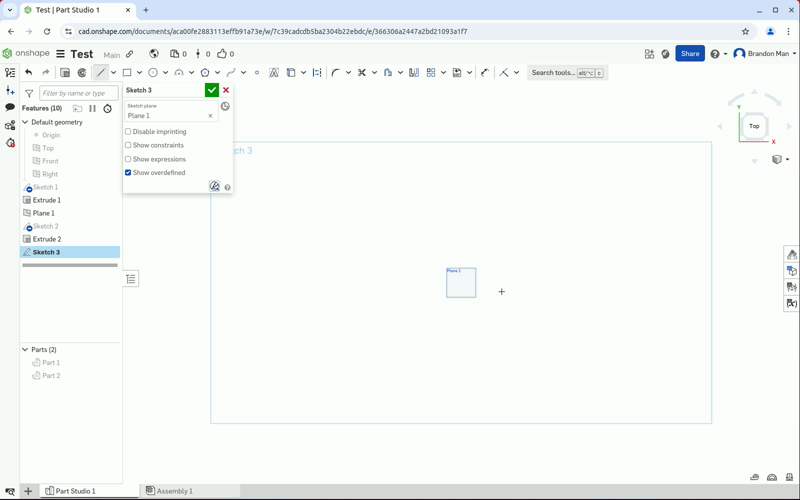
key_down(shift)
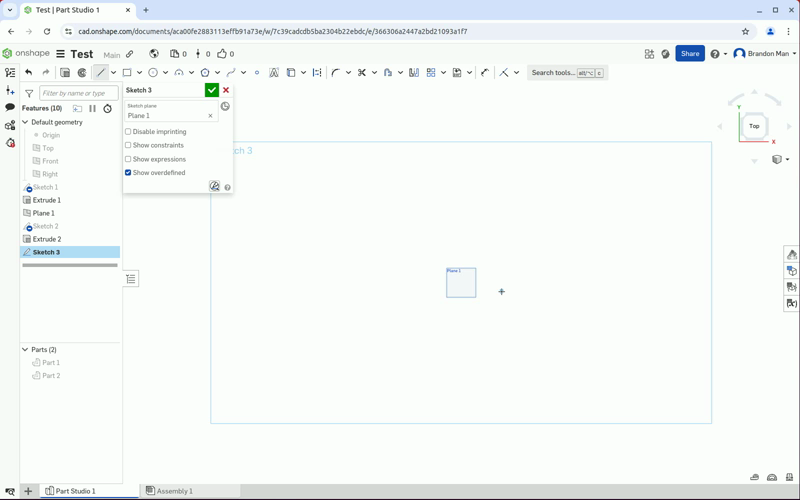
mouse_move(531, 291)
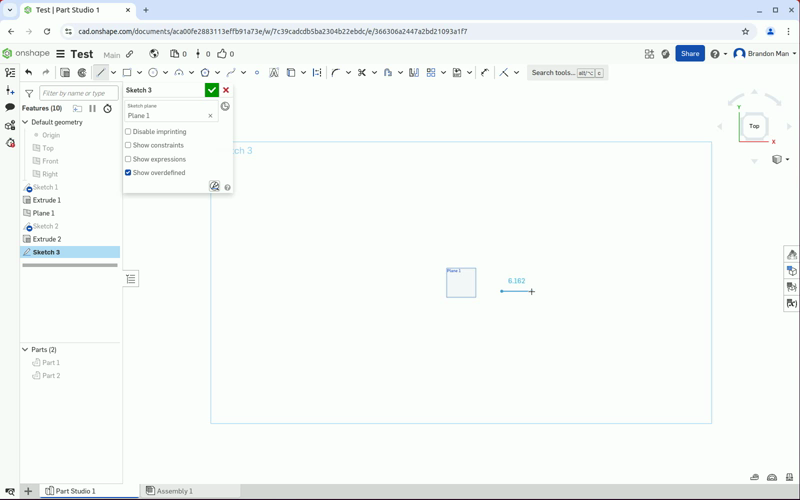
mouse_move(514, 291)
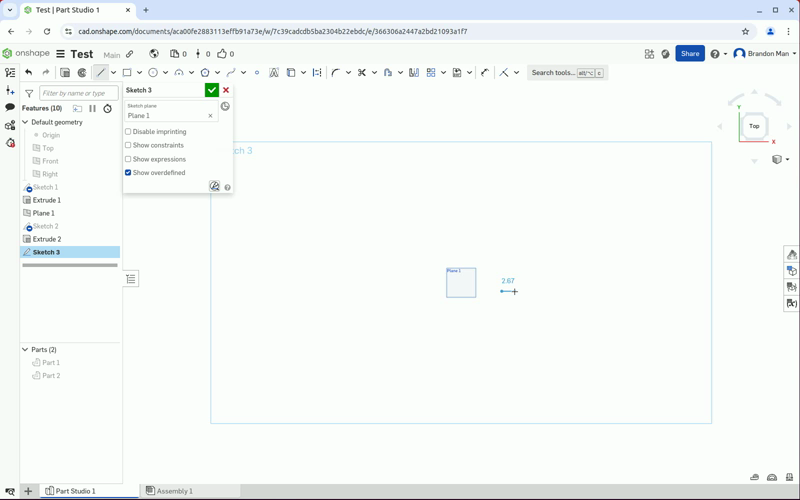
click(514, 291)
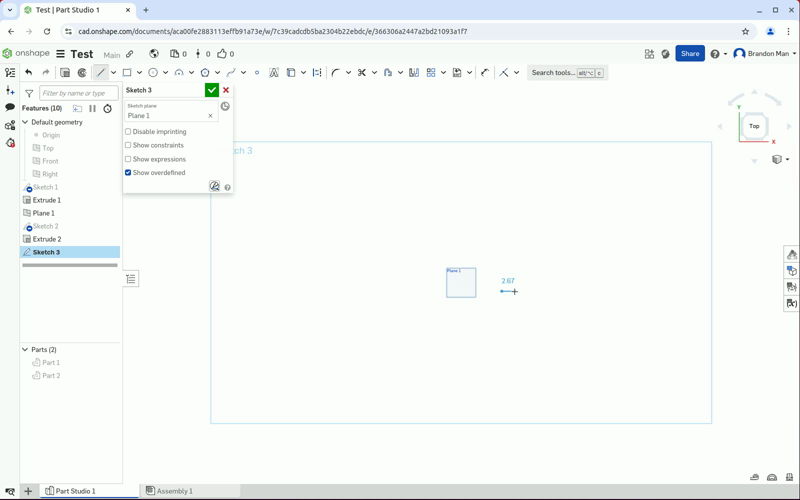
key_up(shift)
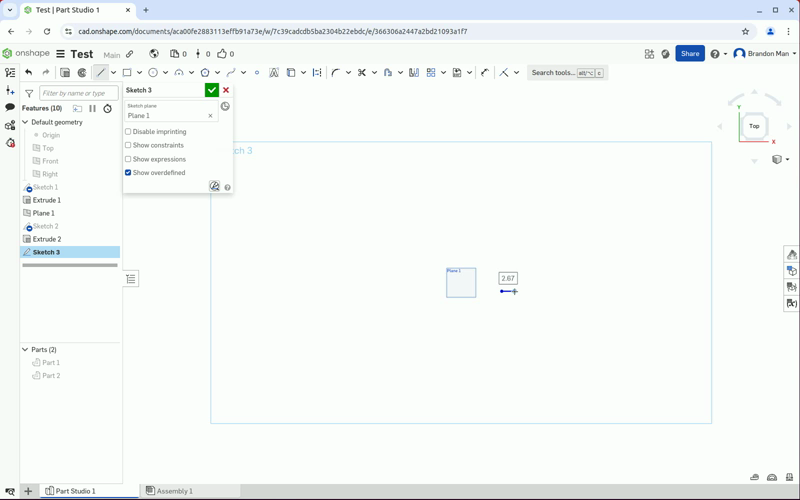
key_down(shift)
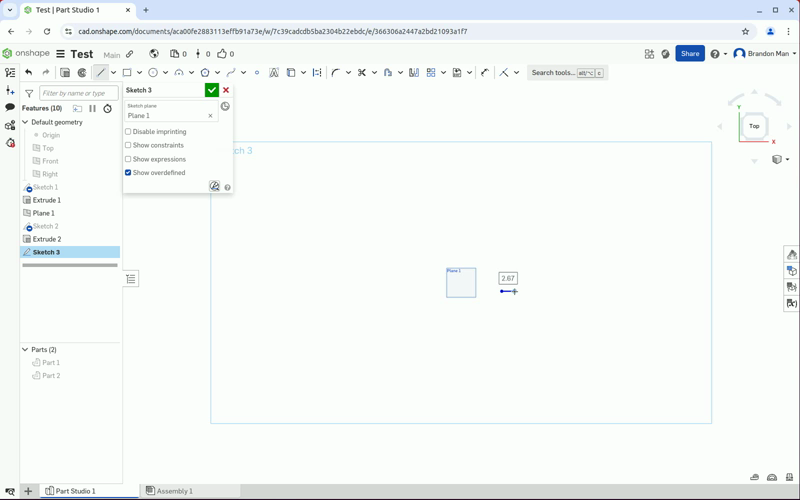
mouse_move(544, 291)
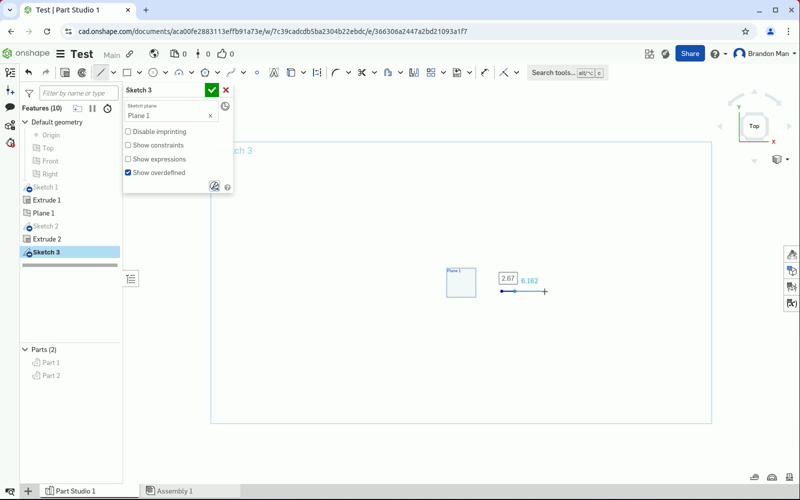
mouse_move(514, 272)
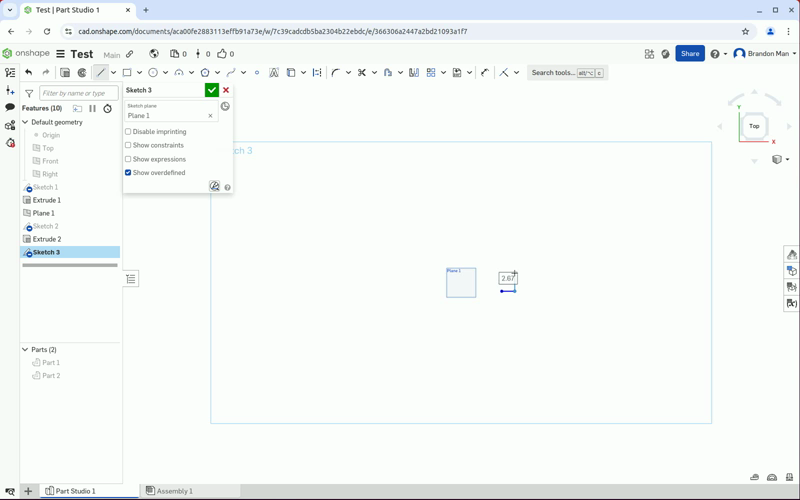
click(514, 272)
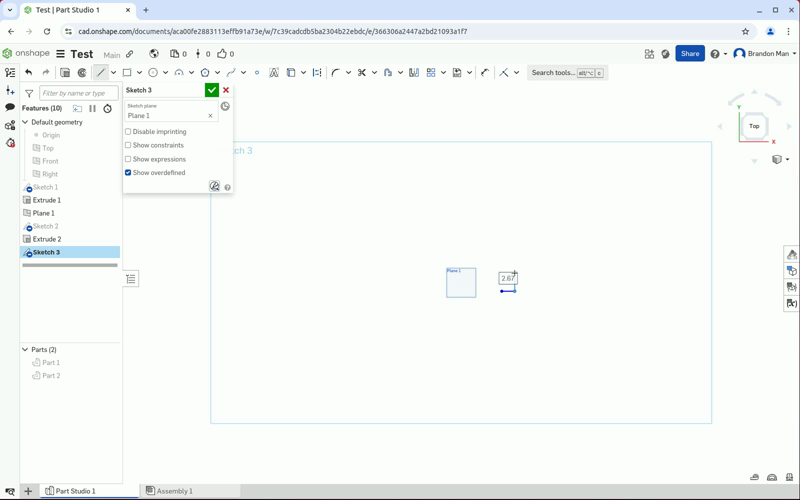
key_up(shift)
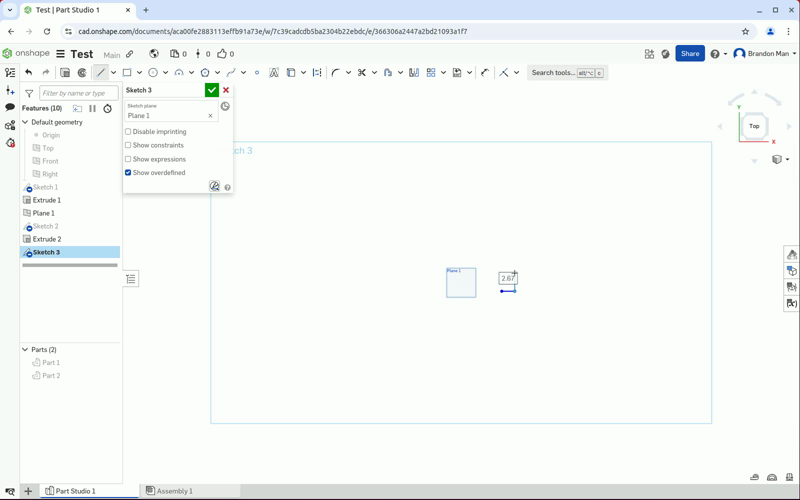
key_down(shift)
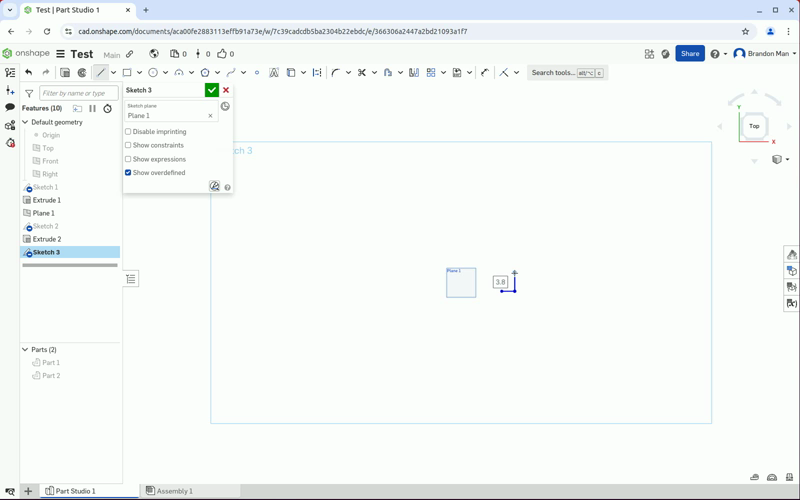
mouse_move(544, 272)
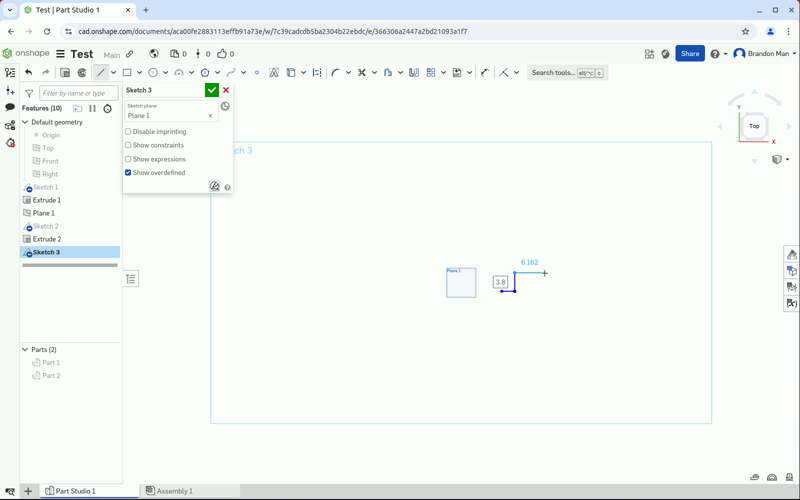
mouse_move(501, 272)
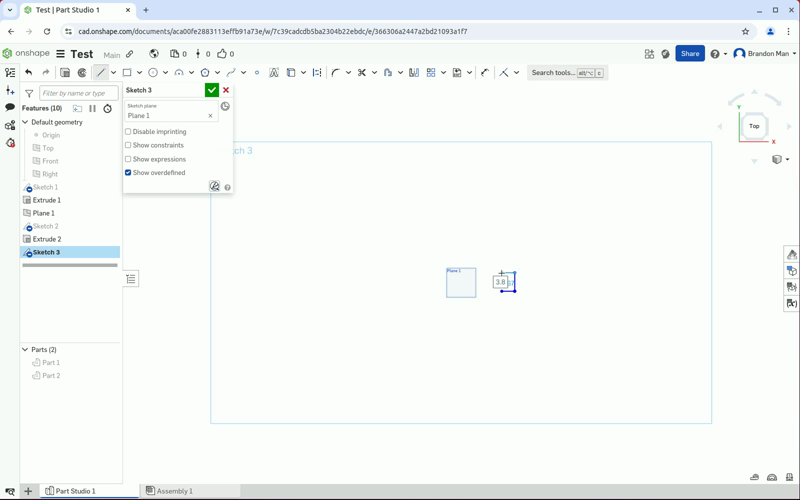
click(501, 272)
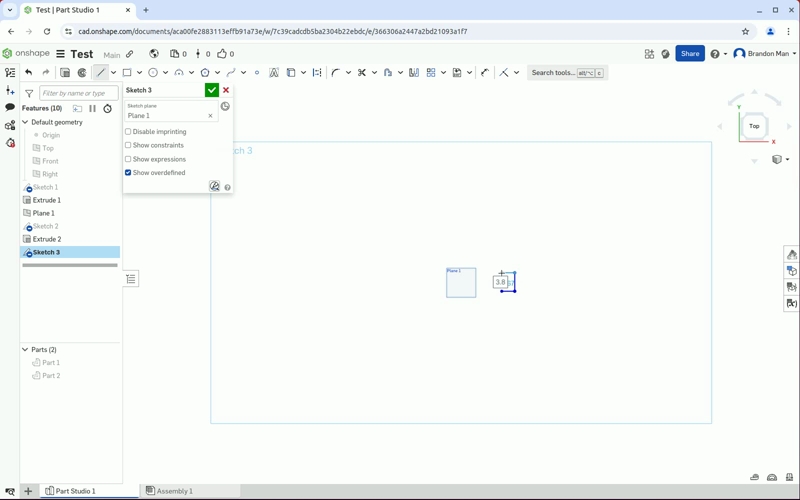
key_up(shift)
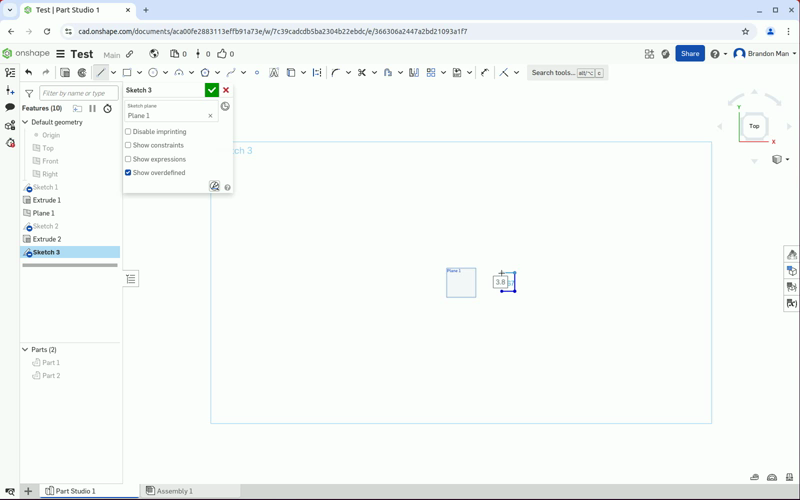
mouse_move(531, 272)
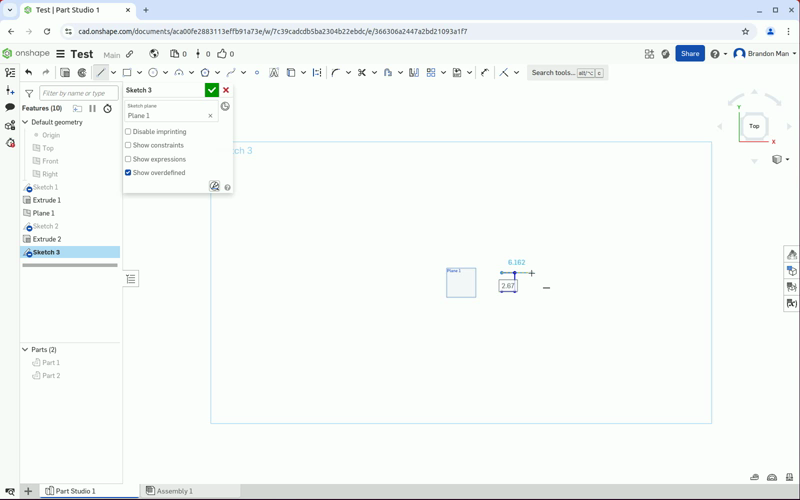
key_down(shift)
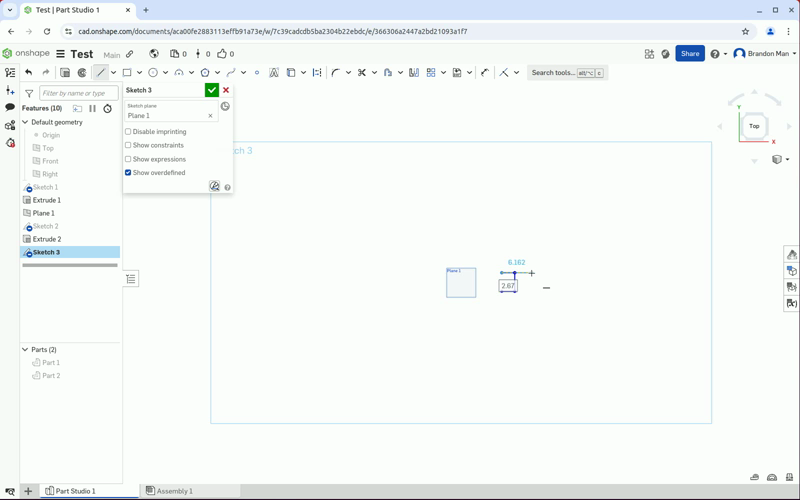
mouse_move(501, 291)
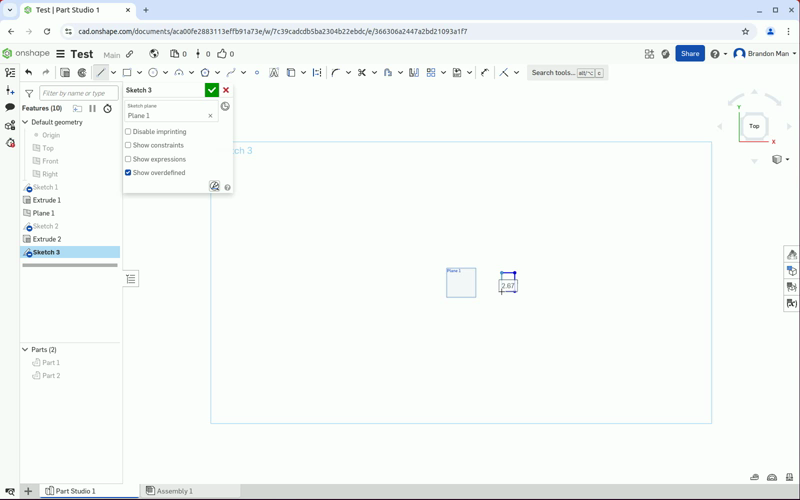
key_up(shift)
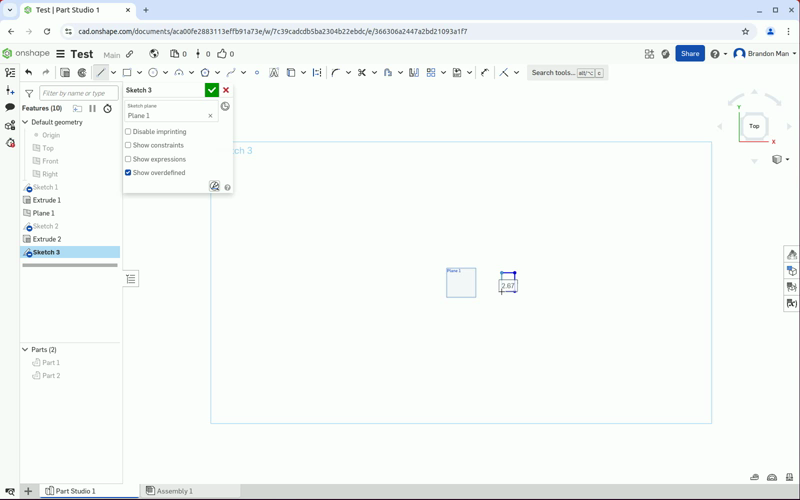
click(501, 291)
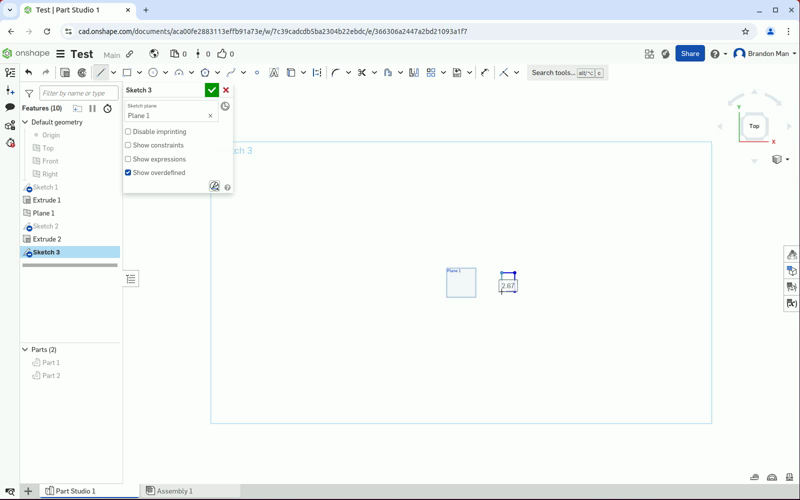
key(esc)
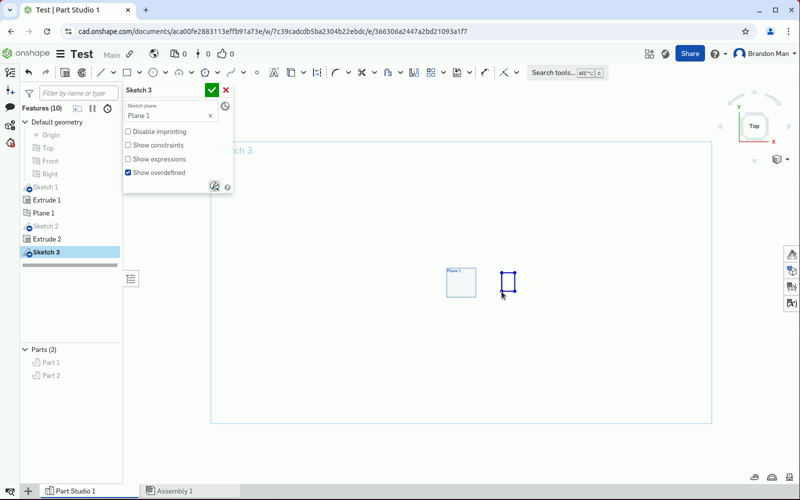
mouse_move(505, 290)
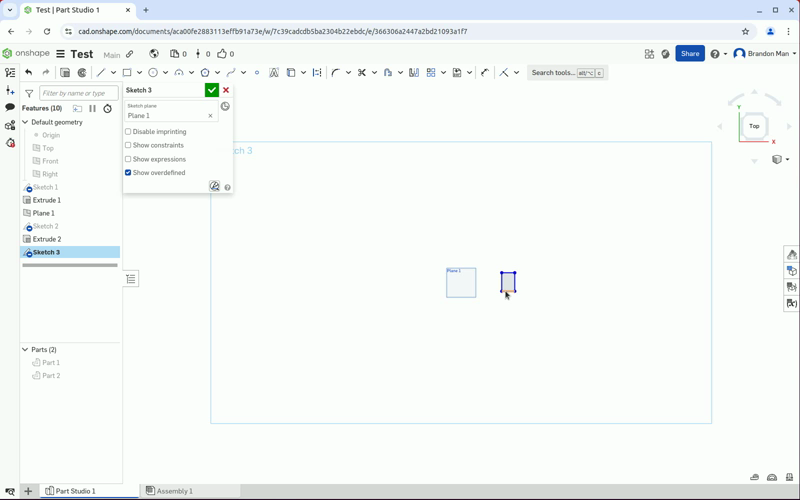
scroll(6)
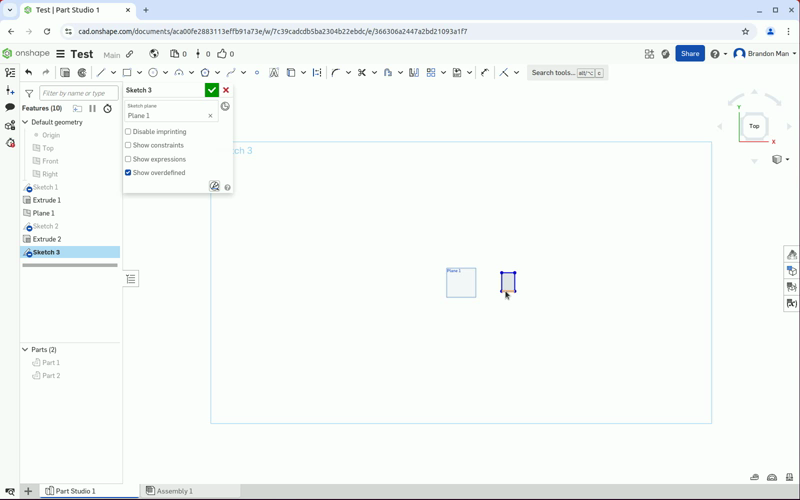
scroll(6)
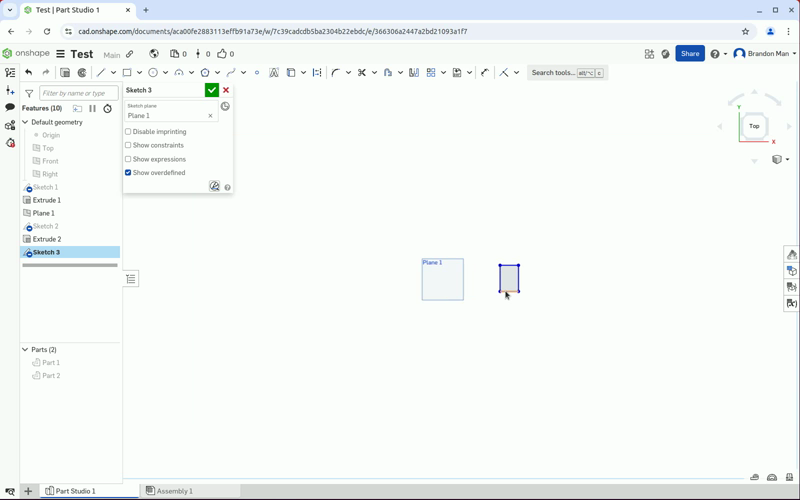
scroll(6)
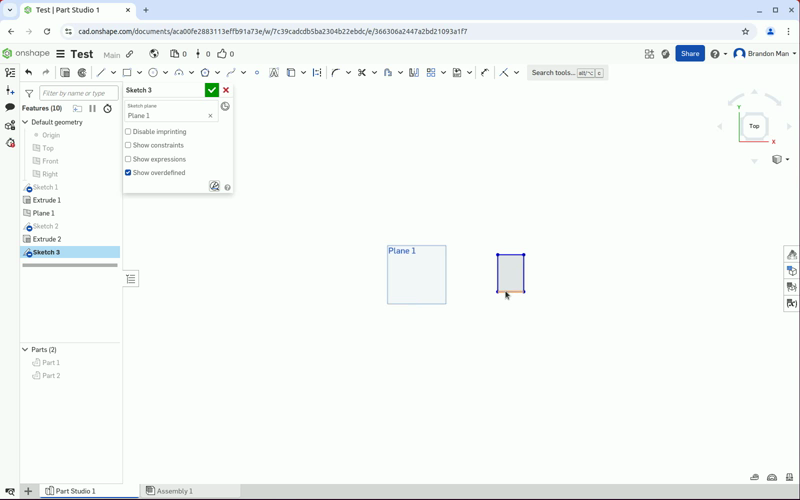
scroll(6)
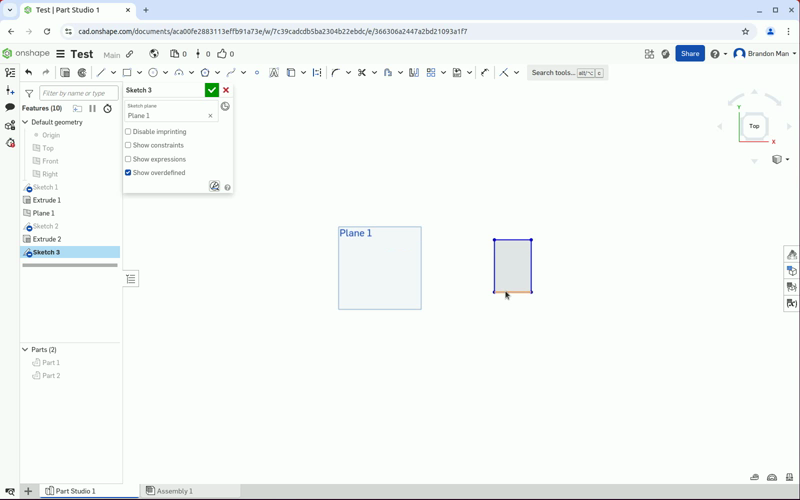
scroll(6)
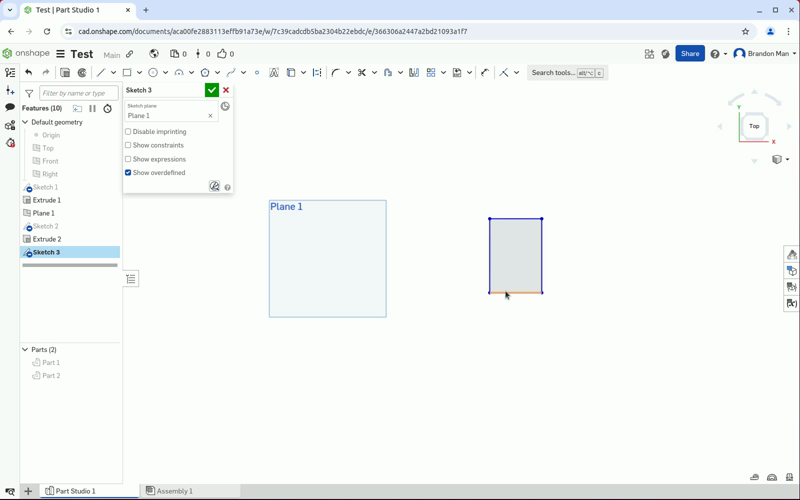
scroll(6)
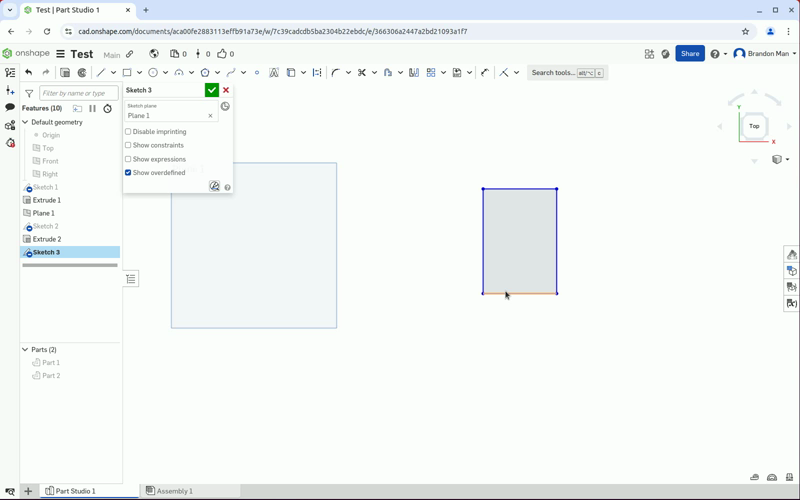
scroll(6)
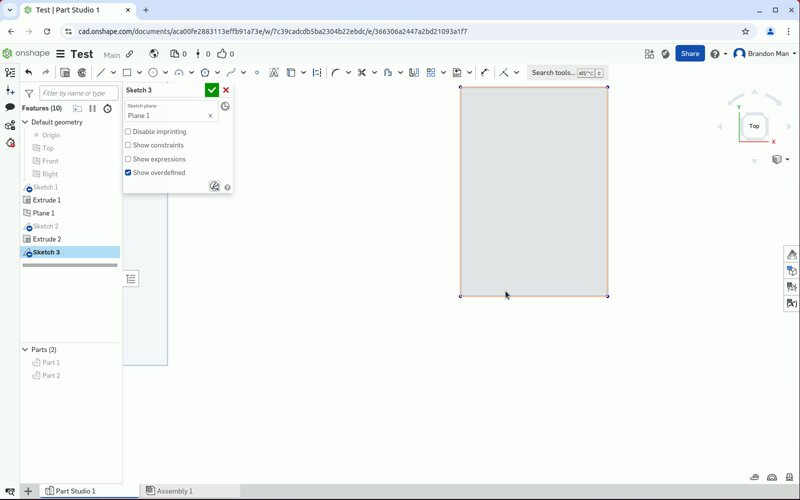
click(505, 290)
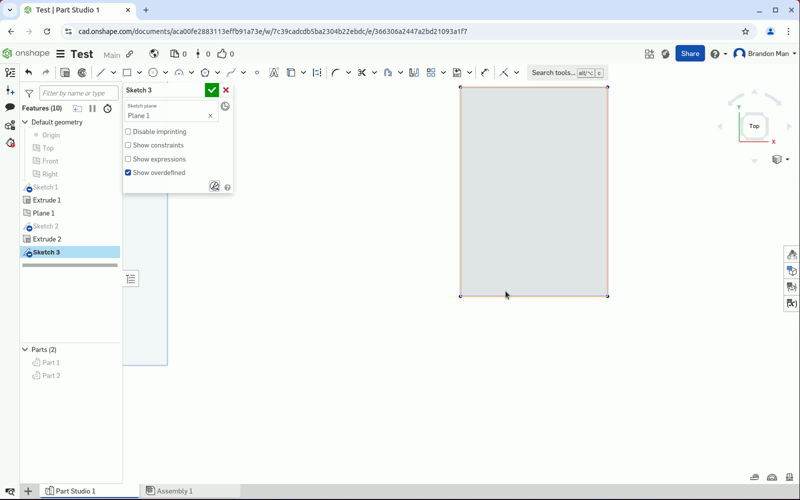
scroll(-6)
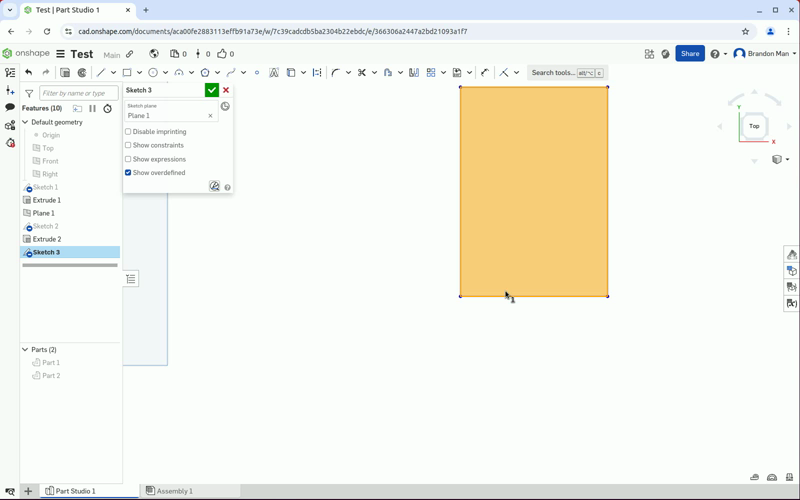
scroll(-6)
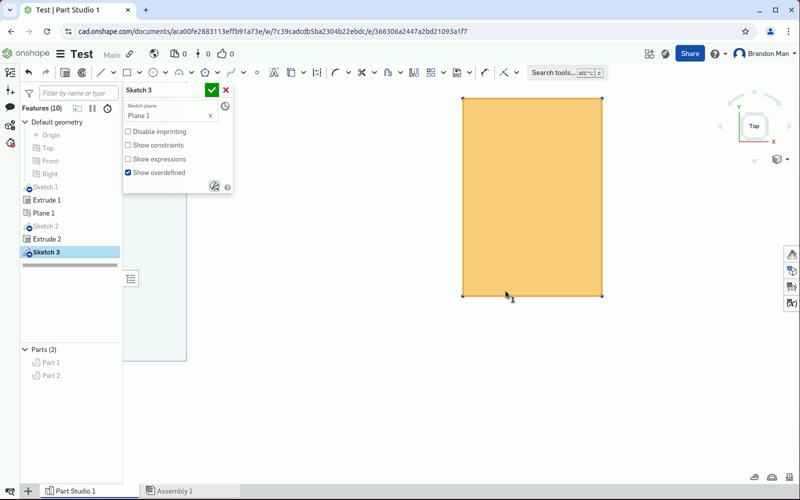
scroll(-6)
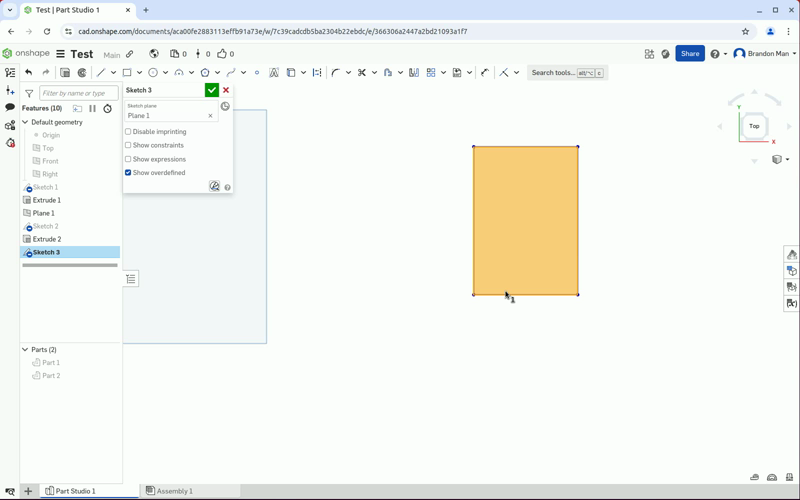
scroll(-6)
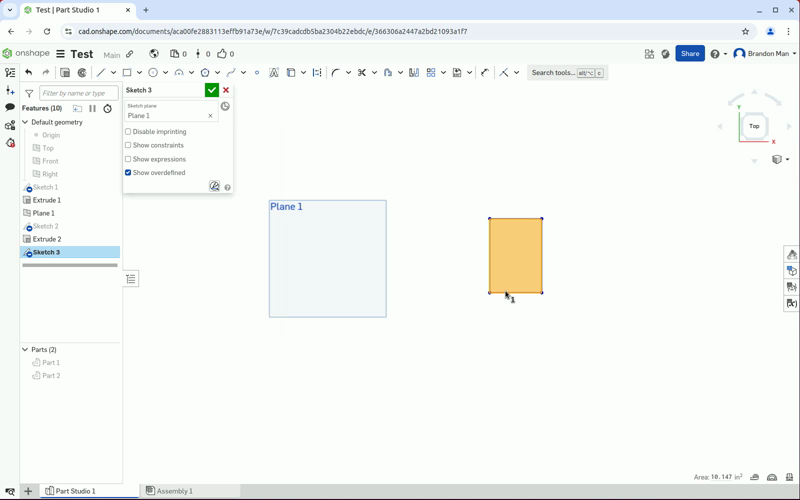
scroll(-6)
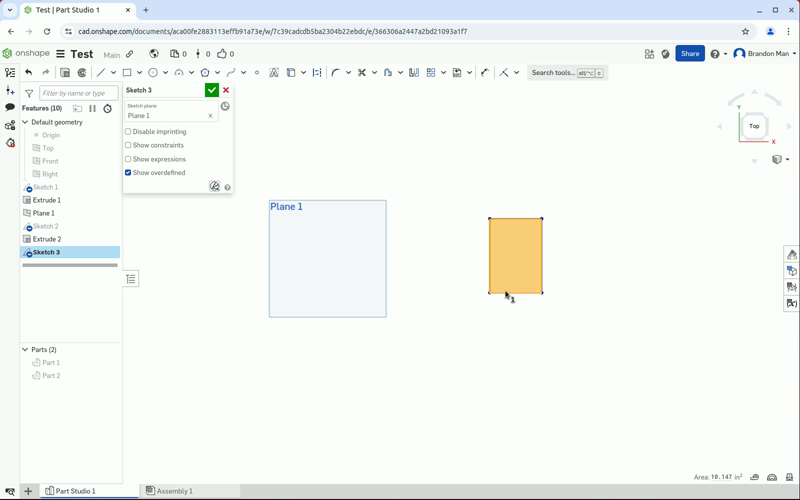
scroll(-6)
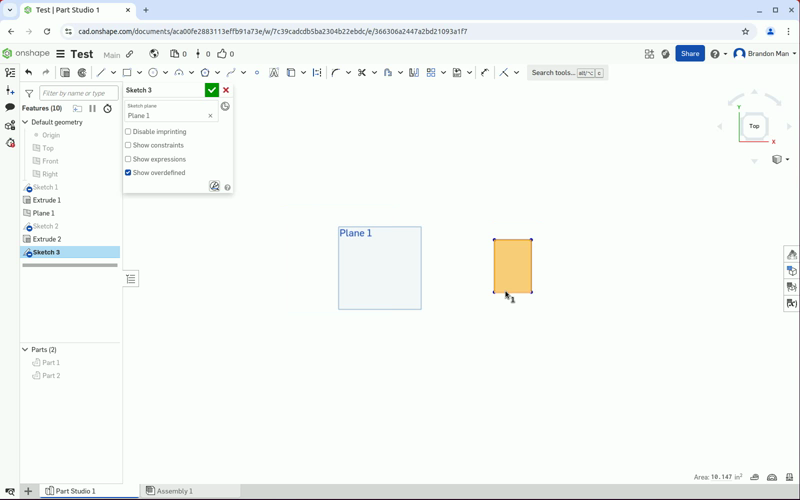
scroll(-6)
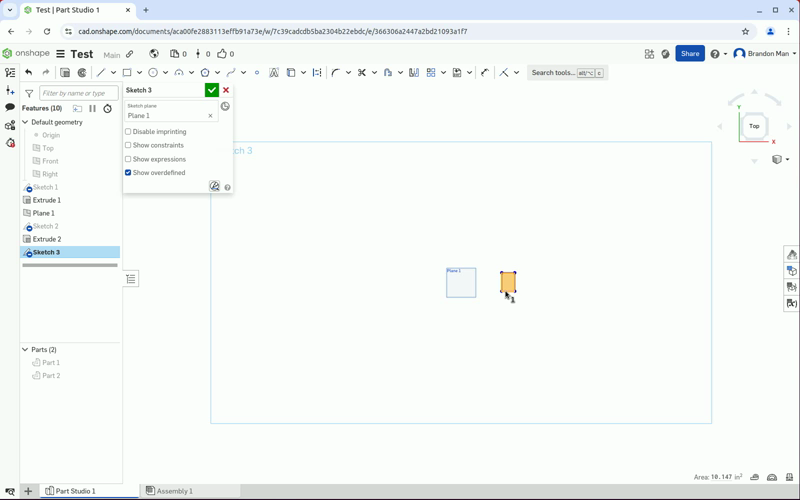
mouse_move(73, 352)
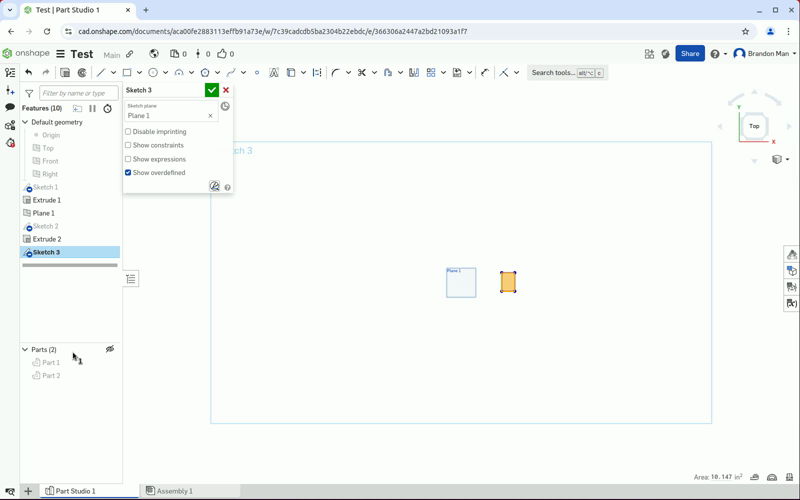
key(shift+y)
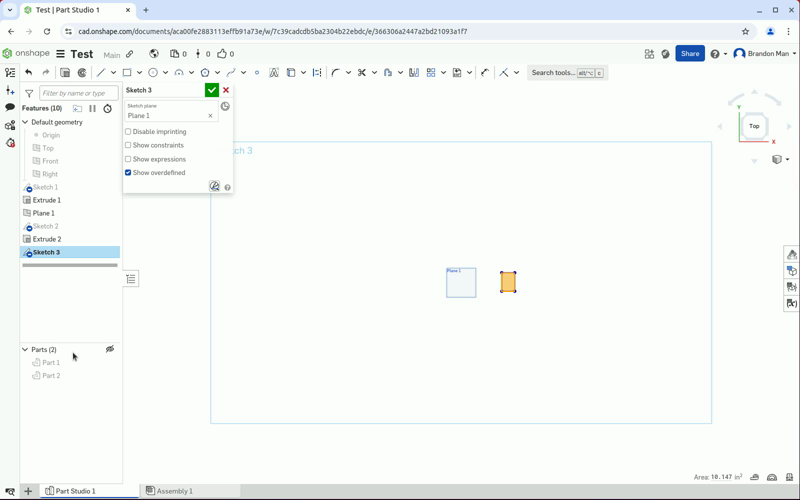
key(shift+e)
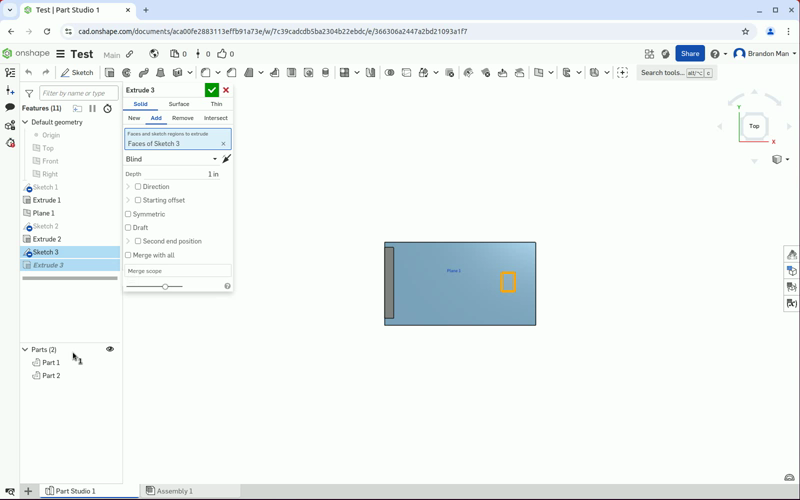
mouse_move(143, 106)
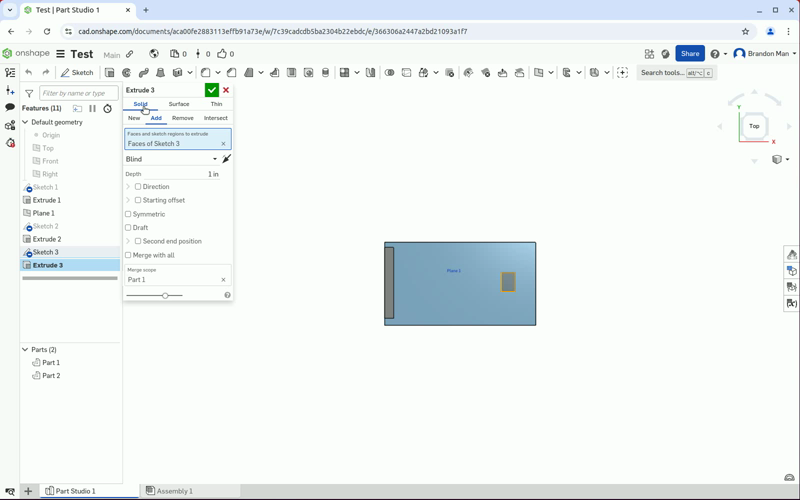
click(143, 106)
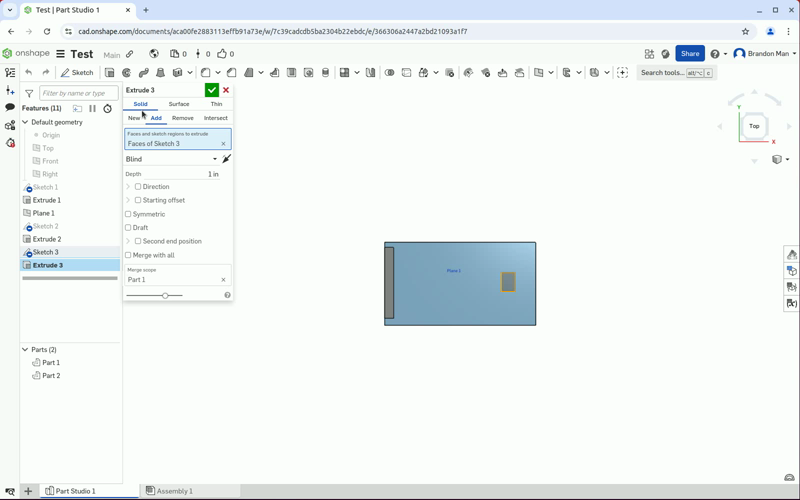
mouse_move(137, 120)
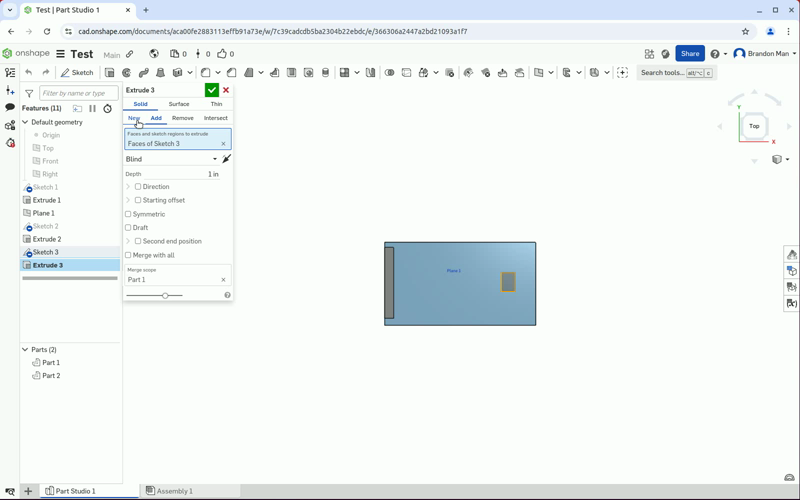
click(137, 120)
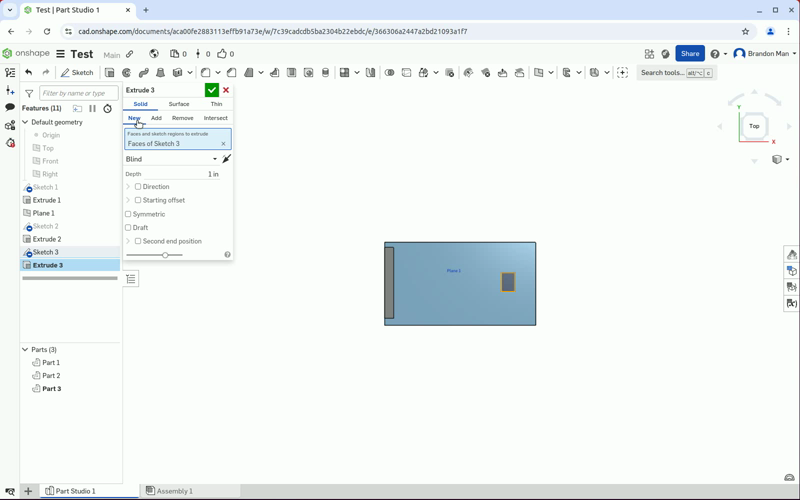
key(tab, 4)
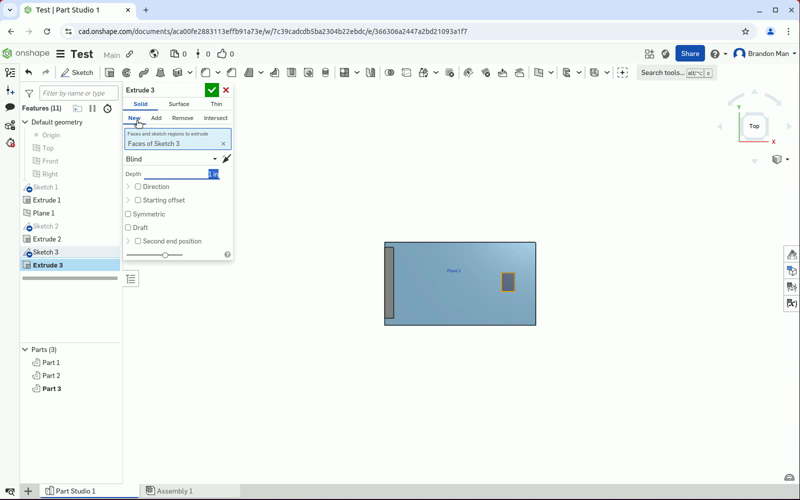
text(22.386)
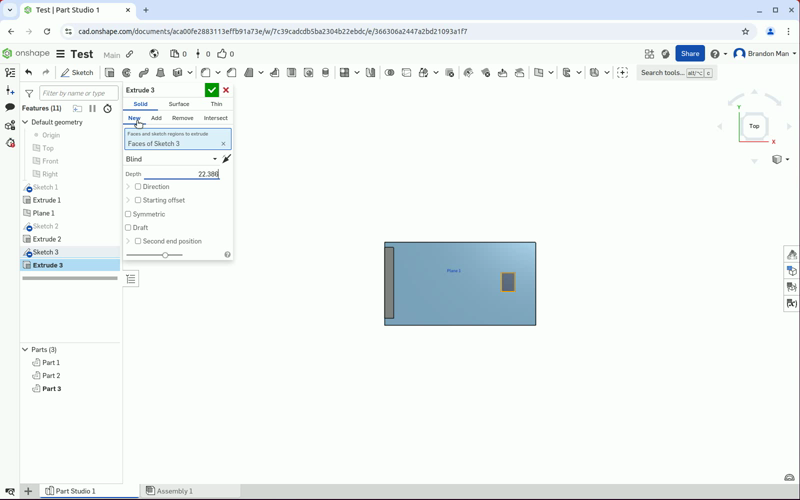
key(enter)
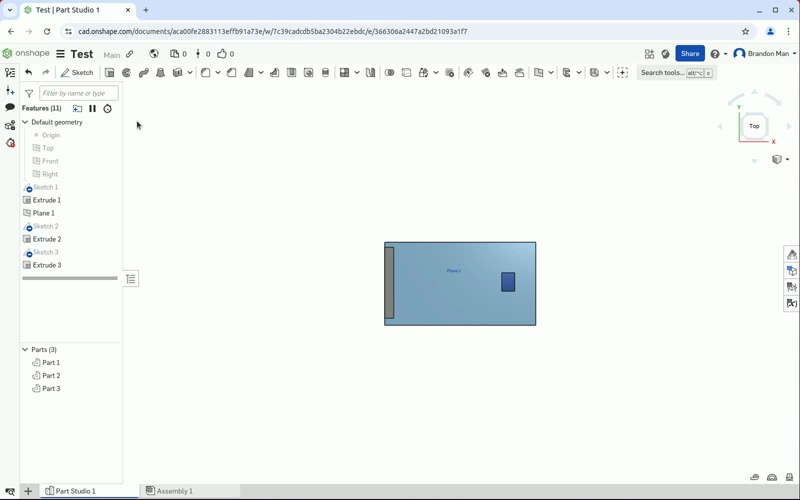
key(shift+h)
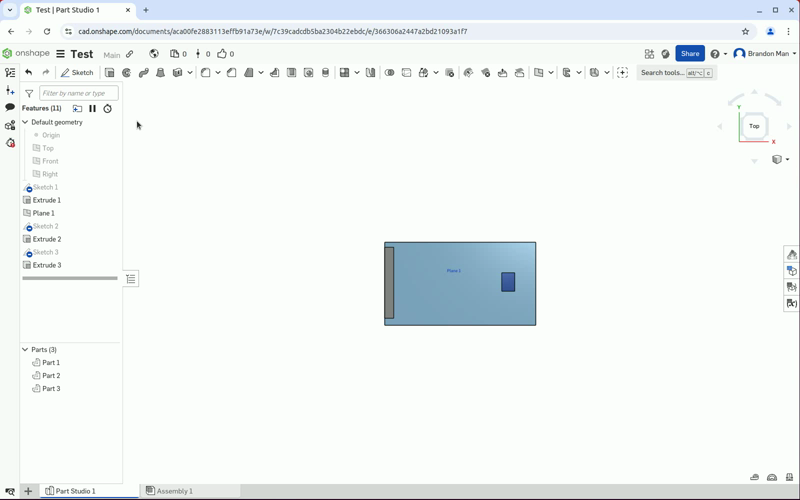
key(shift+h)
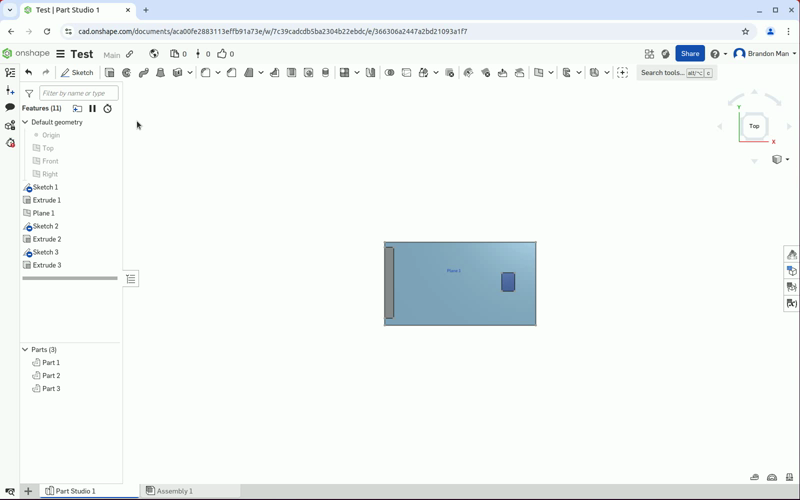
key(shift+7)
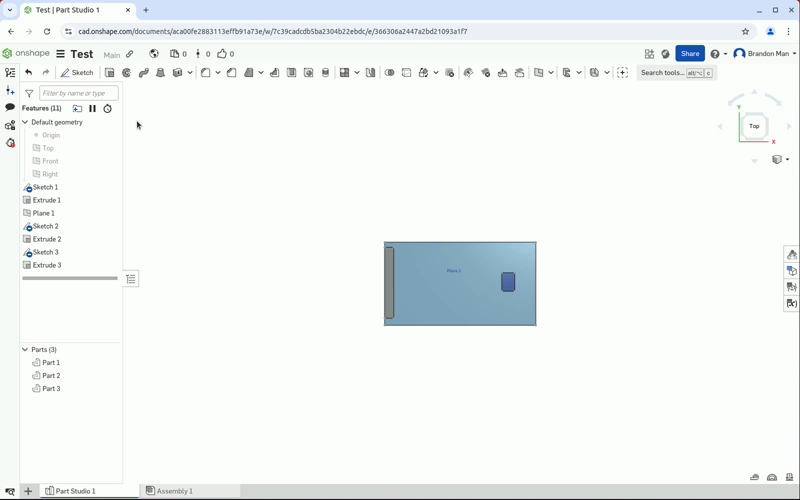
key(up, 3)
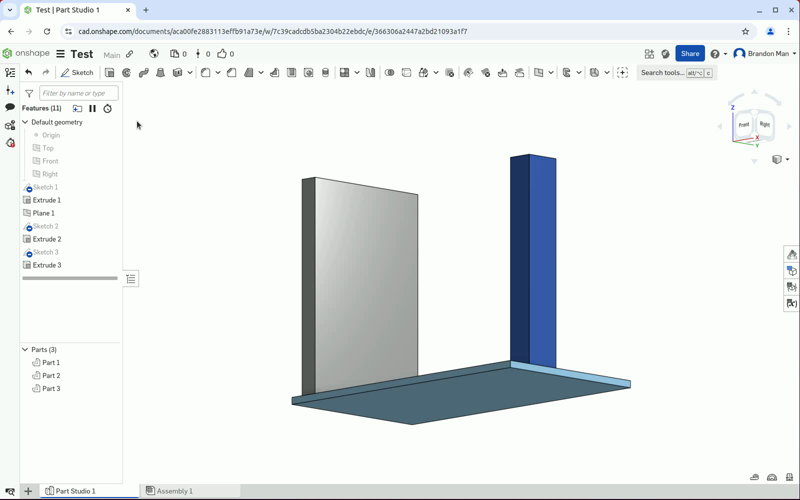
key(left, 3)
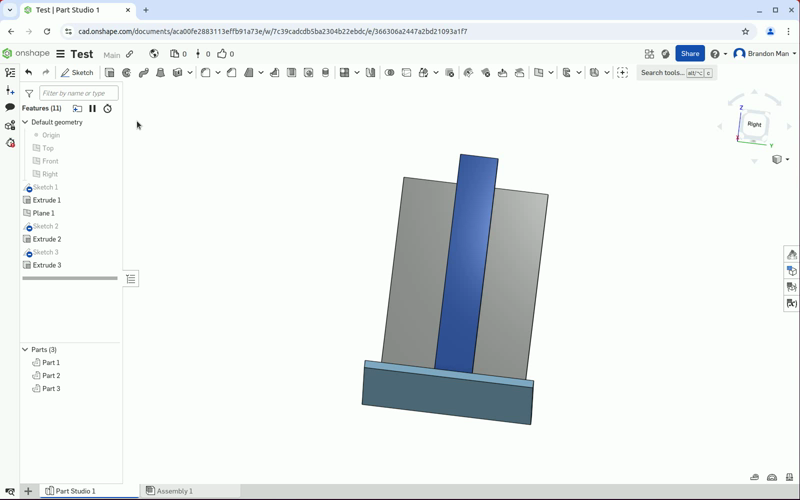
key(right, 3)
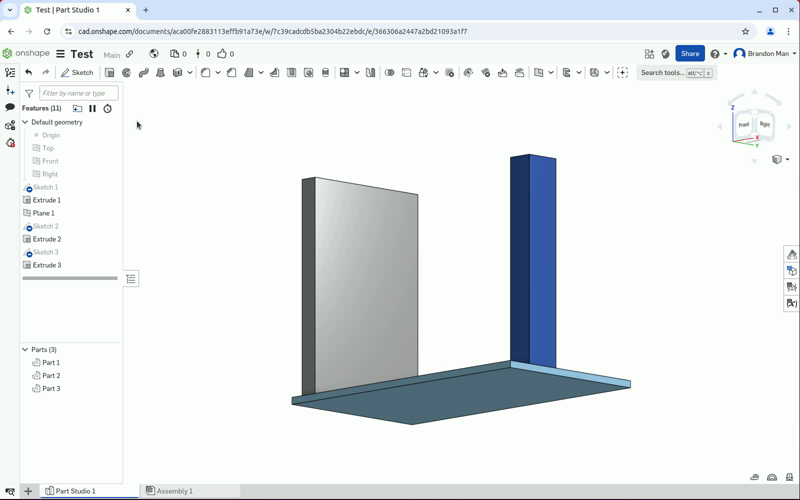
key(down, 3)
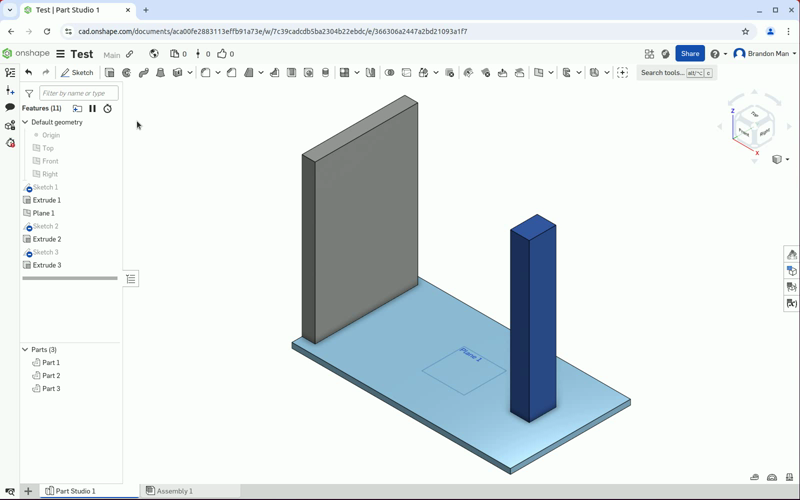
mouse_move(73, 189)
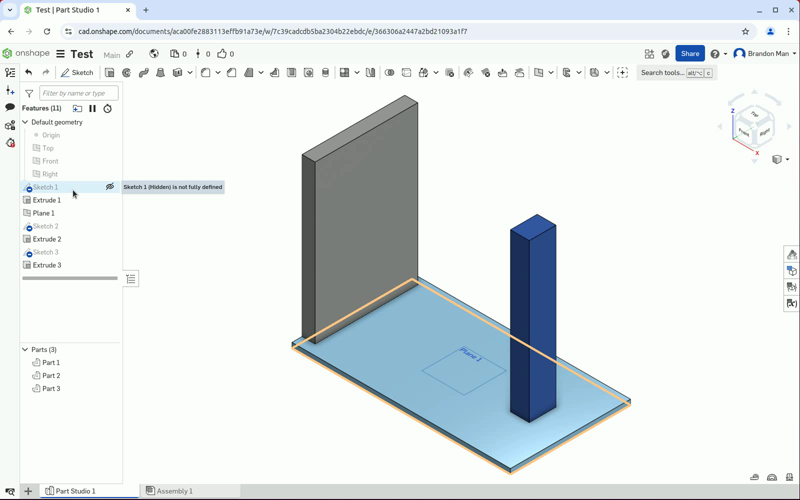
click(73, 189)